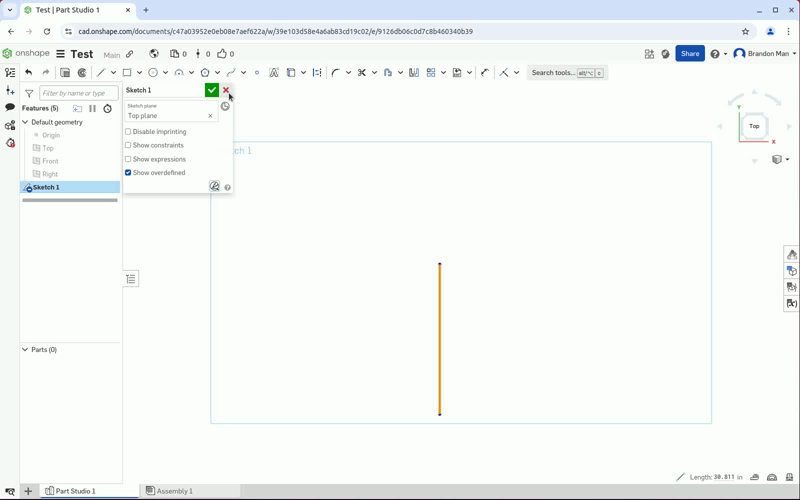
key(shift+h)
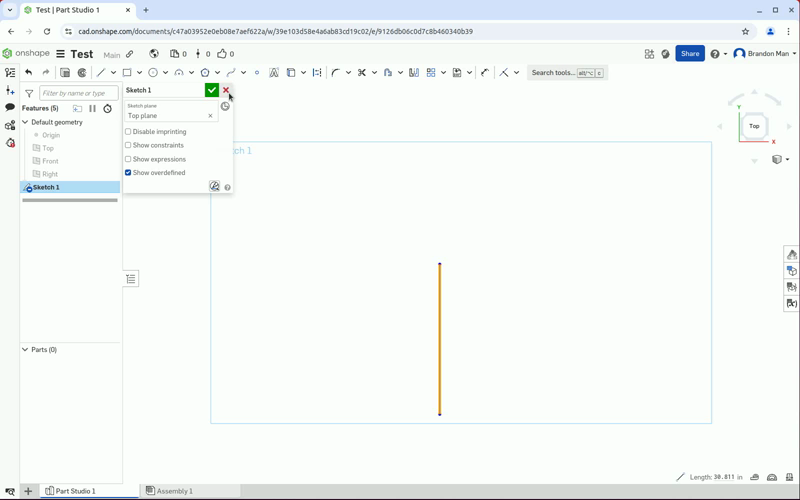
key(shift+s)
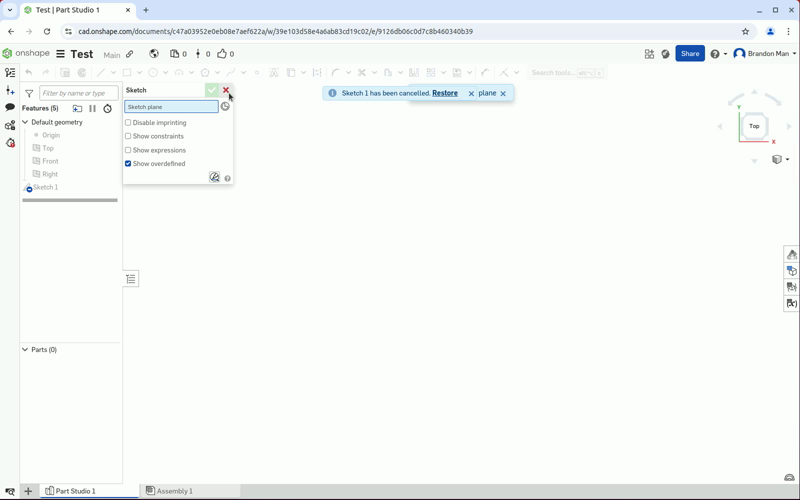
mouse_move(73, 150)
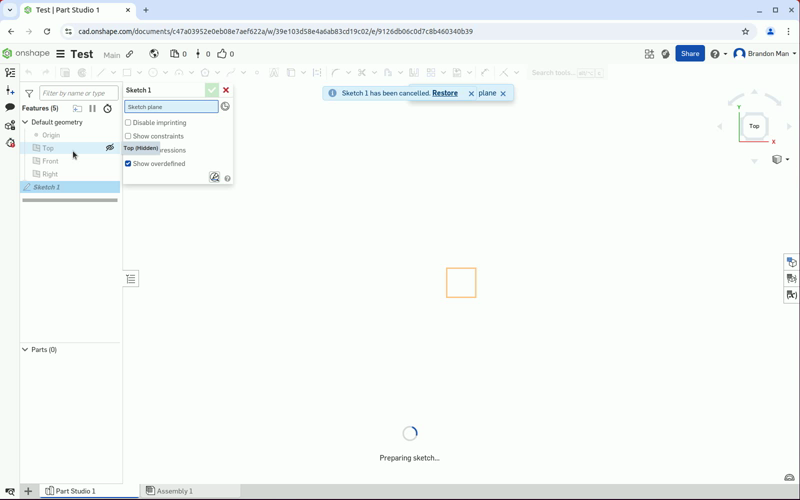
click(73, 150)
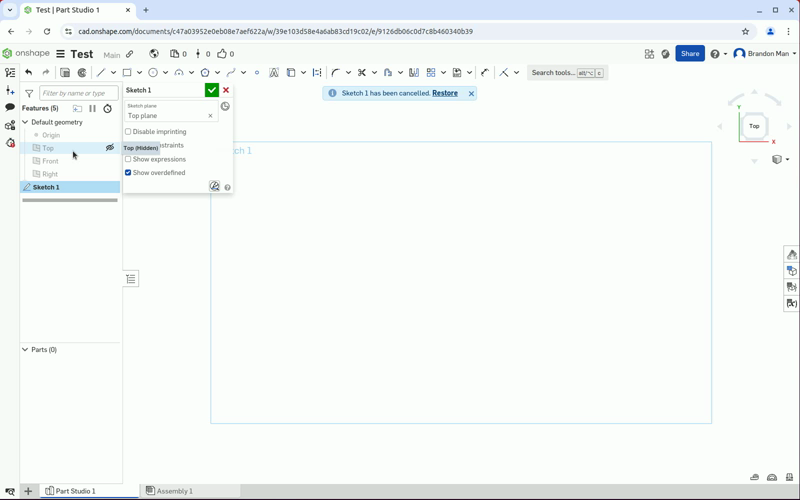
mouse_move(73, 352)
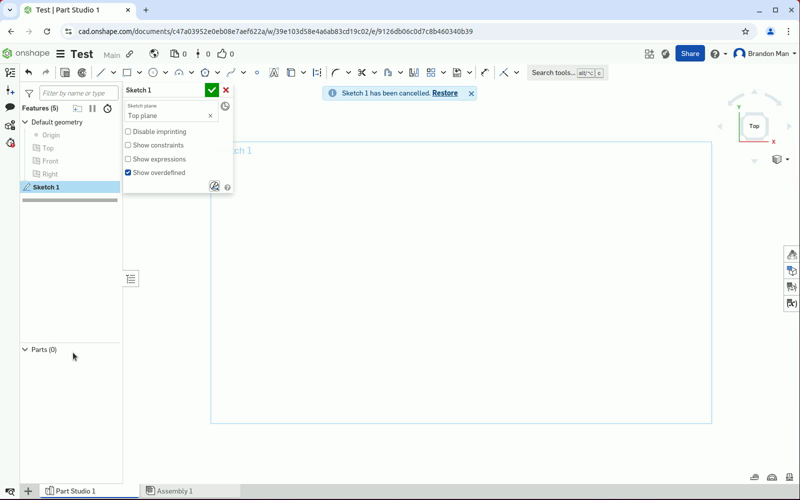
key(y)
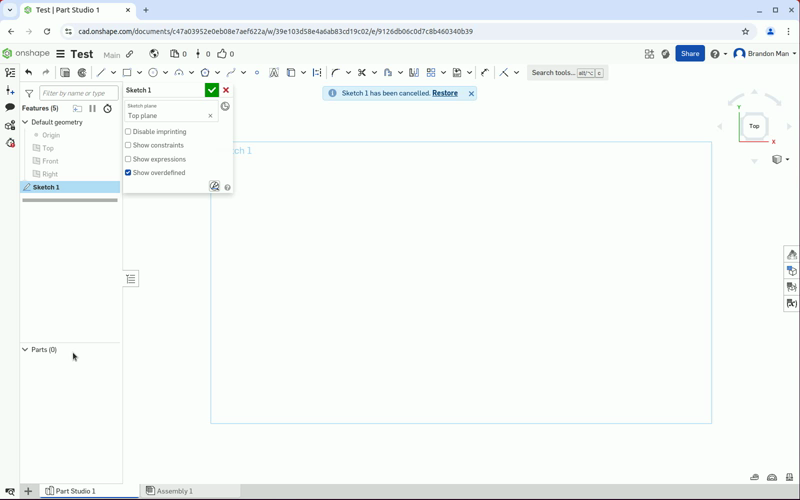
key(l)
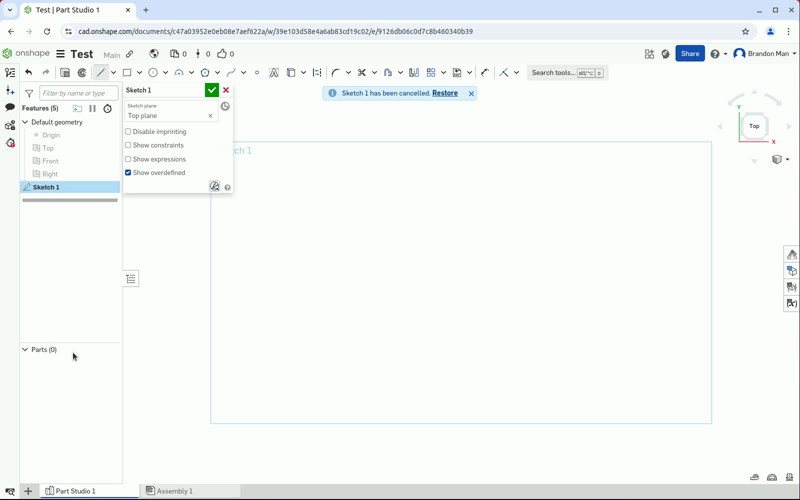
key_down(shift)
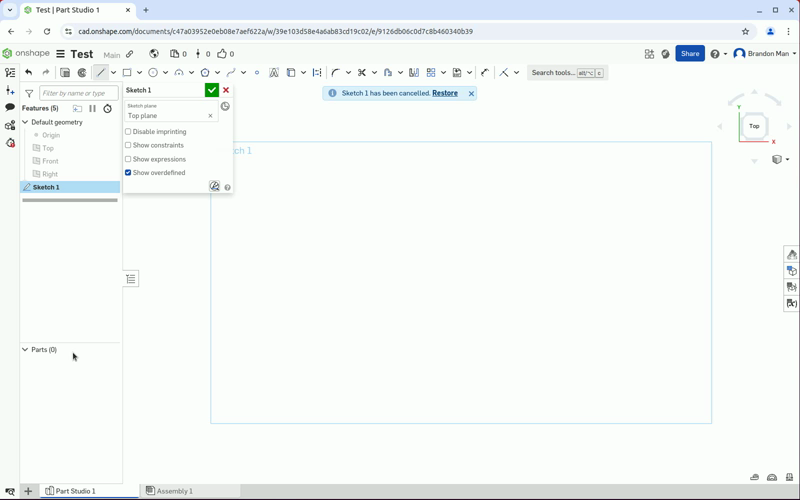
mouse_move(369, 271)
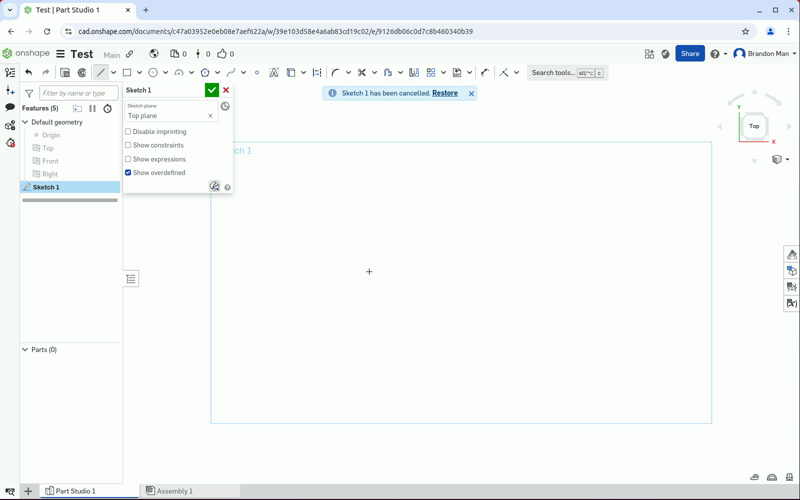
click(369, 271)
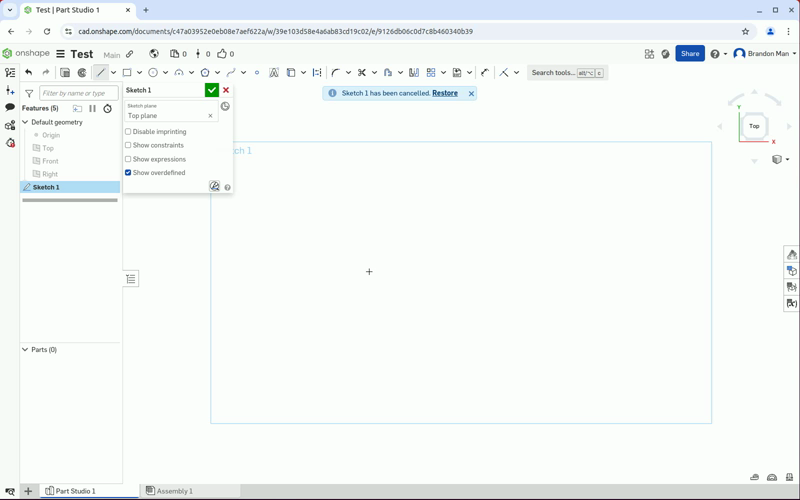
key_up(shift)
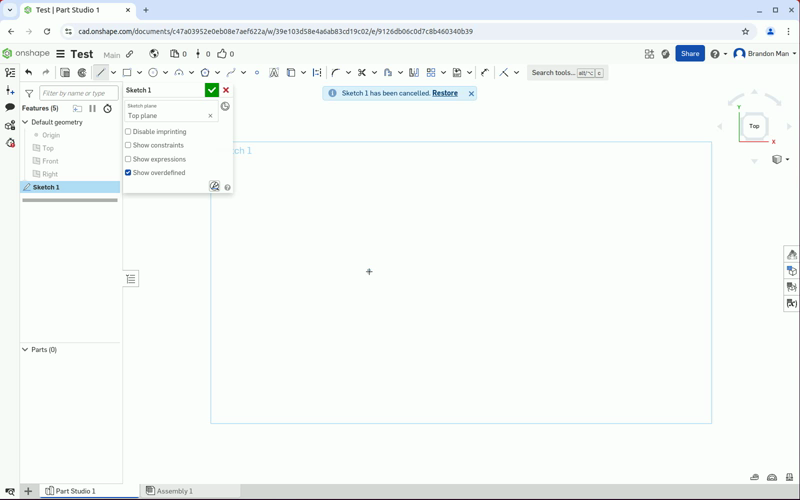
key_down(shift)
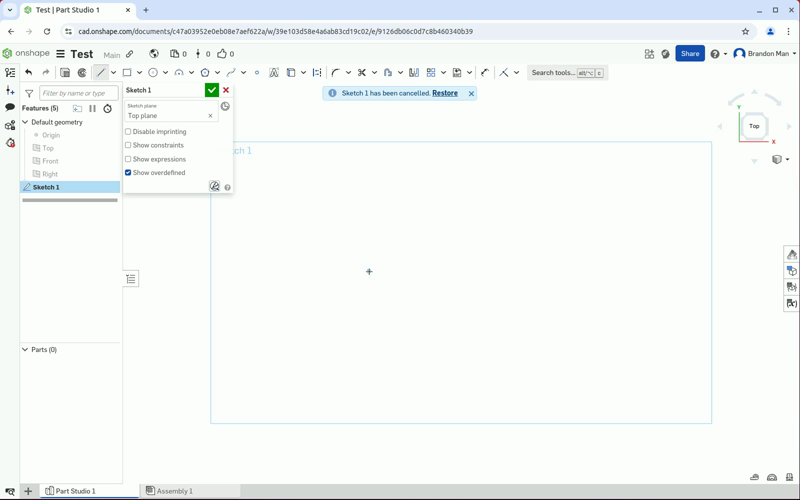
mouse_move(455, 271)
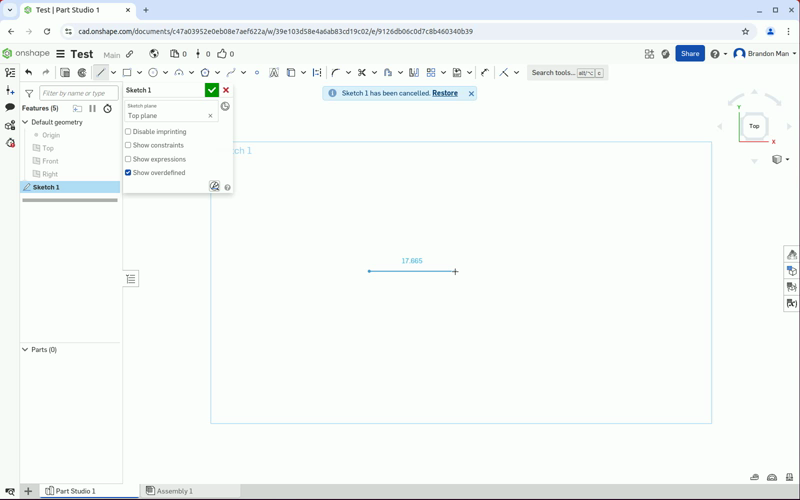
click(455, 271)
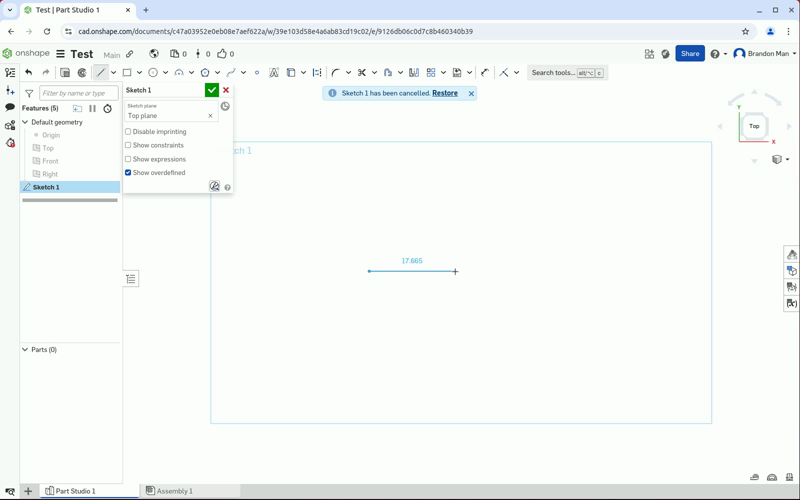
key_up(shift)
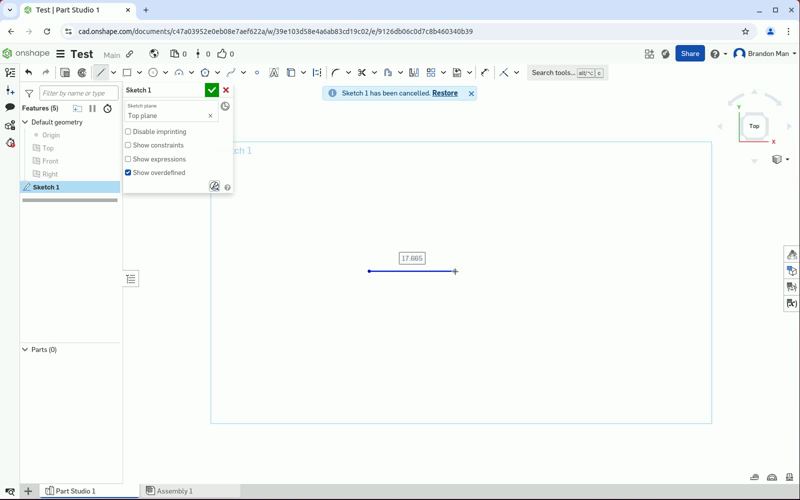
key_down(shift)
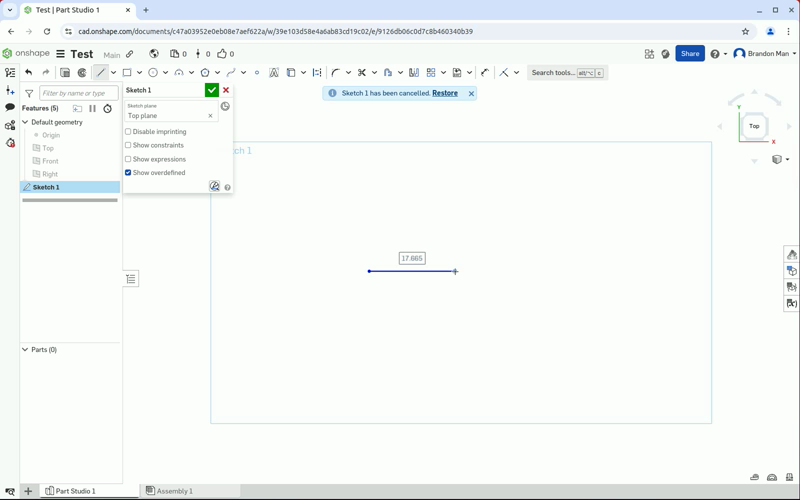
mouse_move(455, 170)
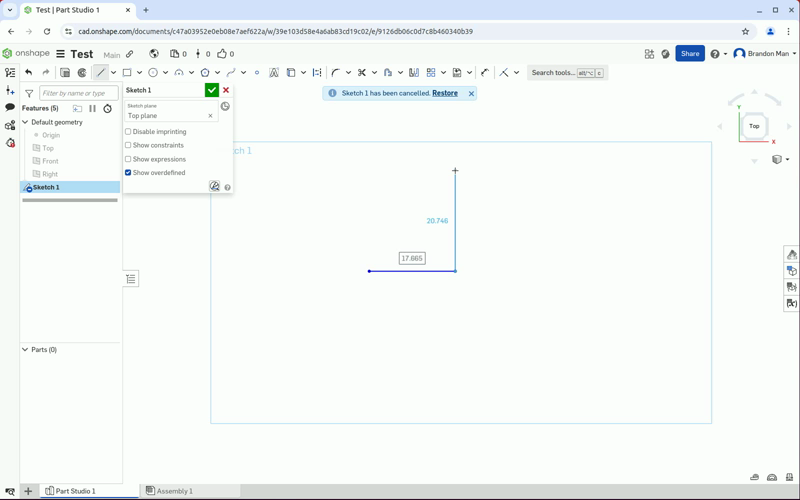
click(455, 170)
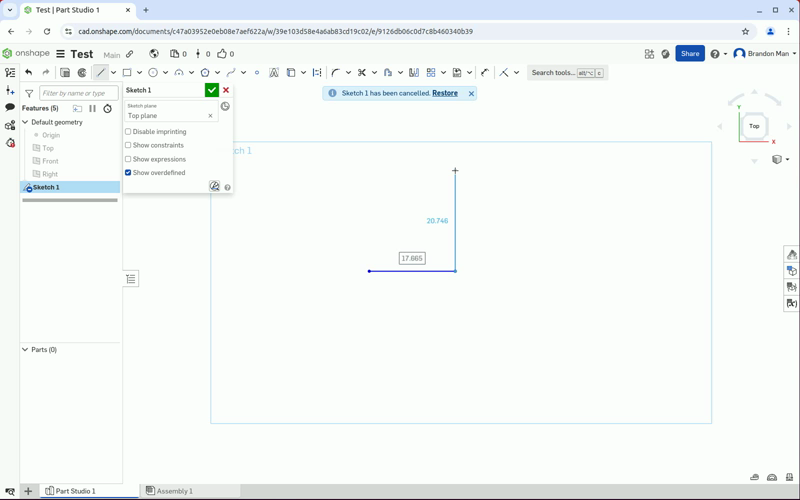
key_up(shift)
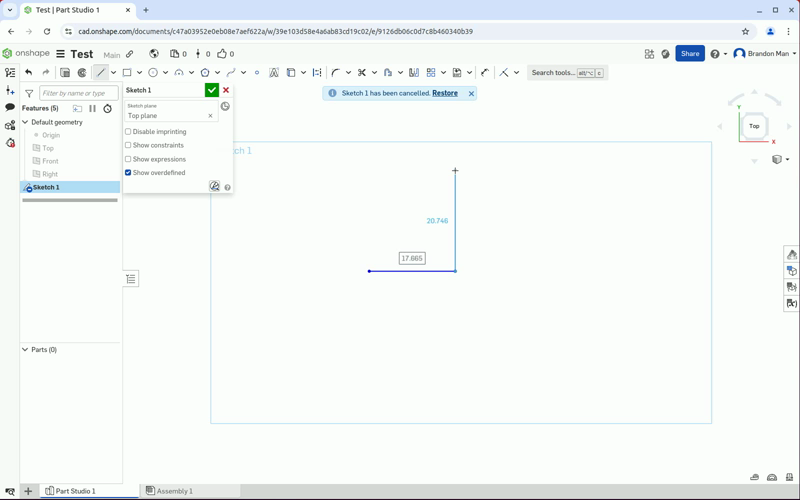
key_down(shift)
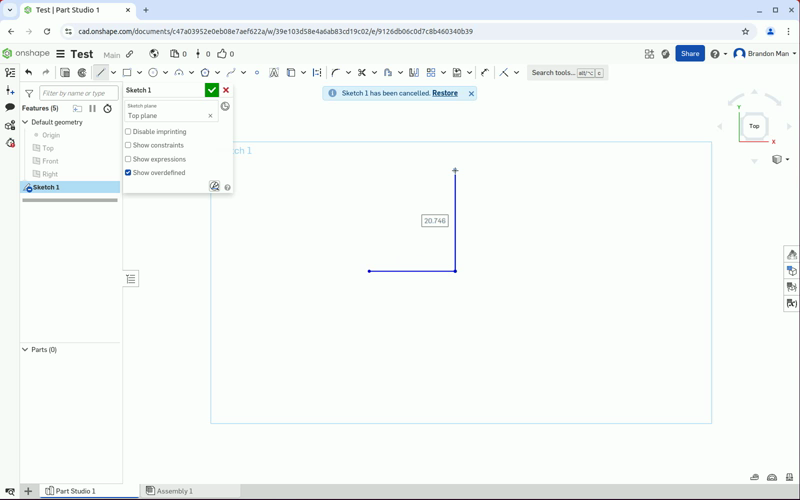
mouse_move(369, 170)
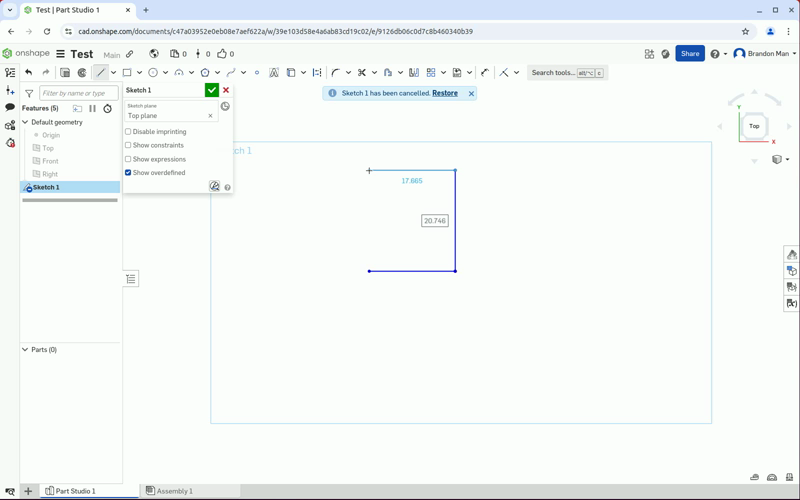
click(369, 170)
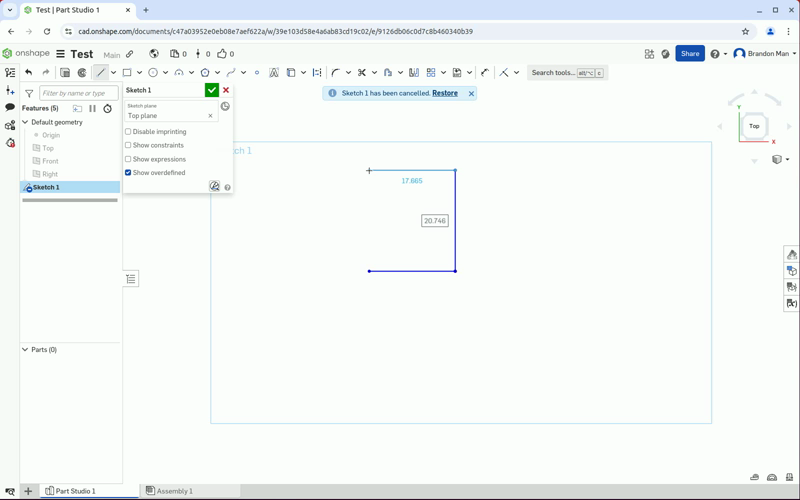
key_up(shift)
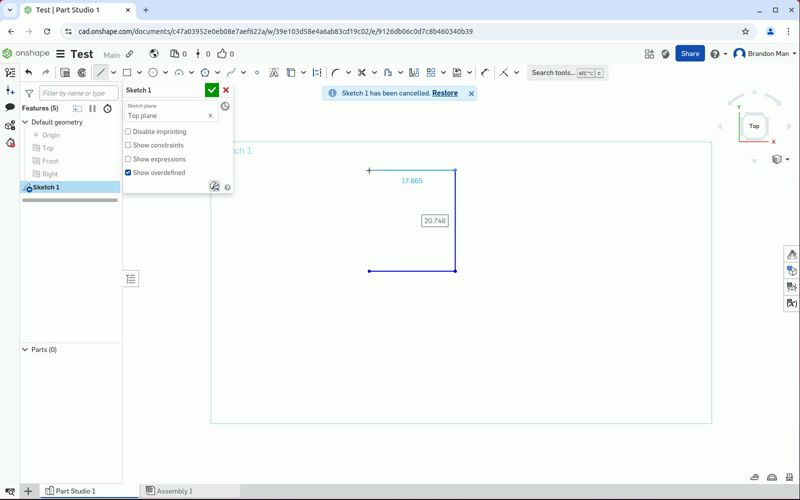
key_down(shift)
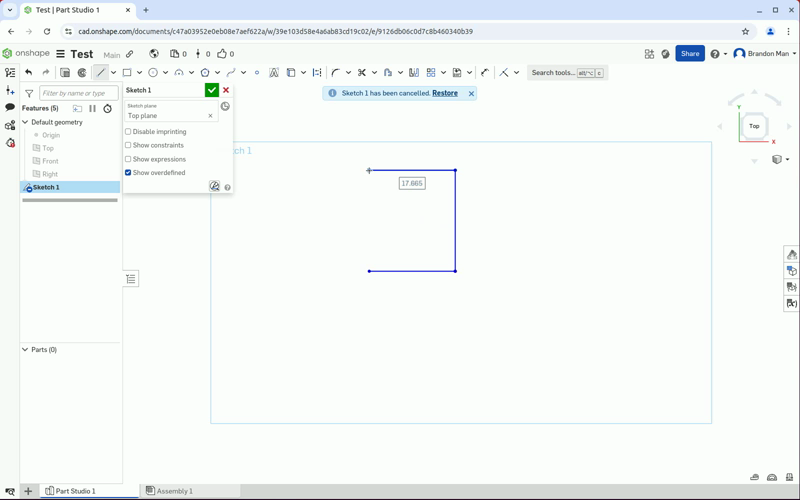
mouse_move(369, 271)
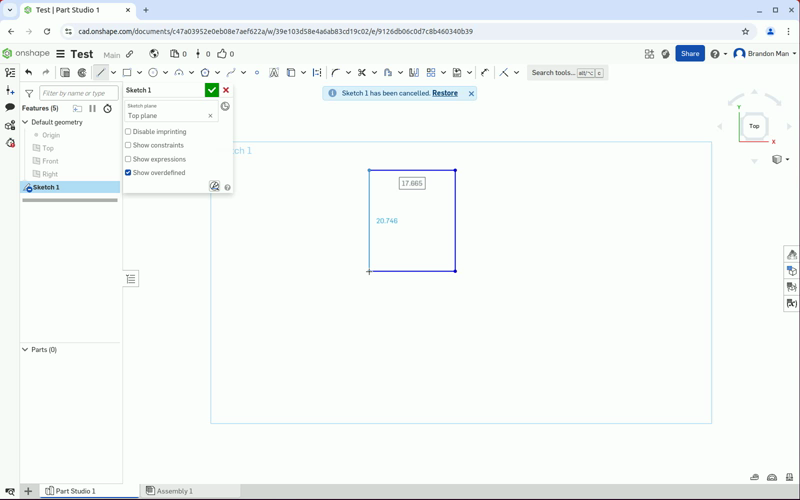
key_up(shift)
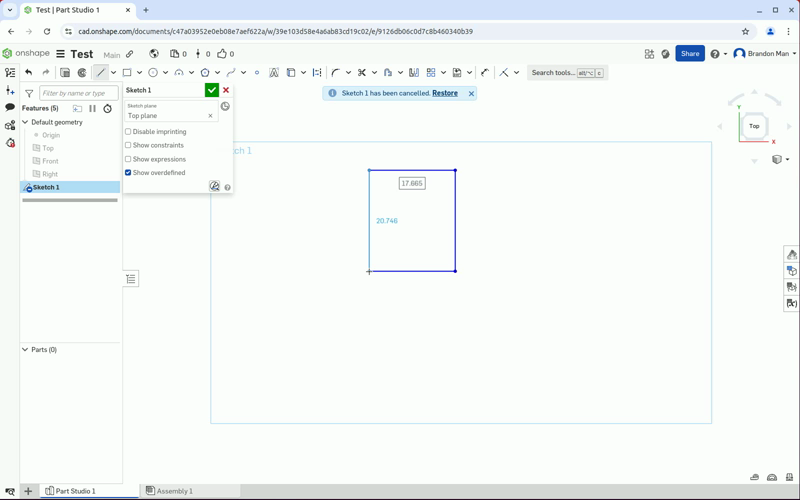
click(369, 271)
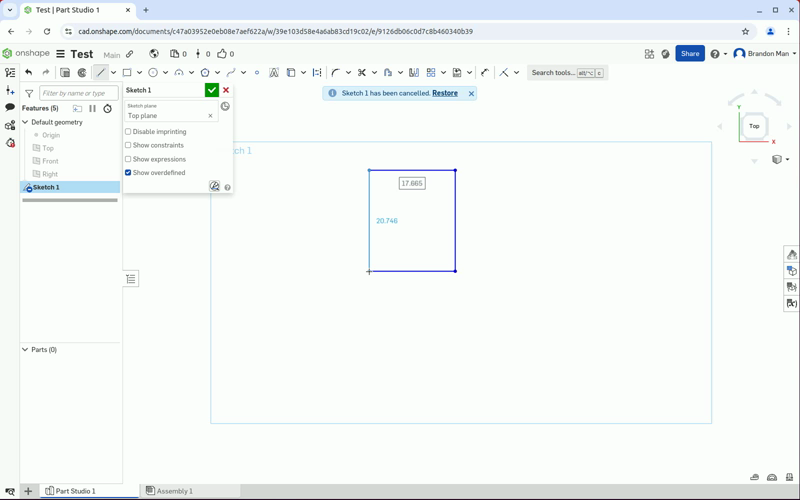
key(esc)
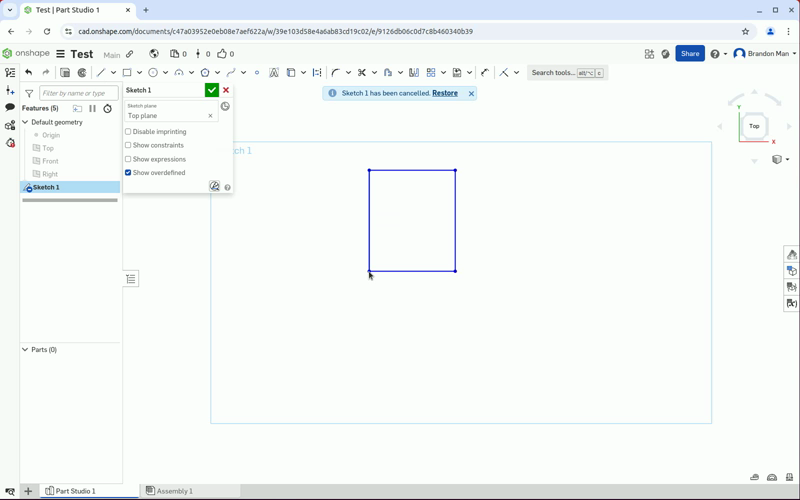
mouse_move(426, 250)
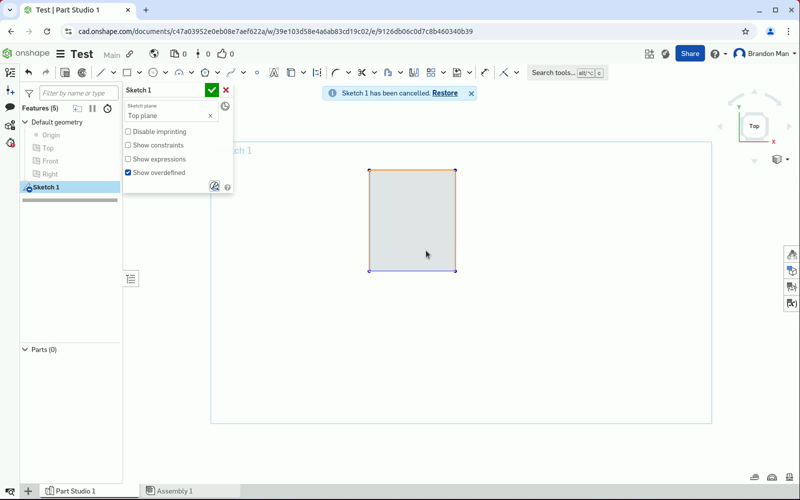
click(426, 250)
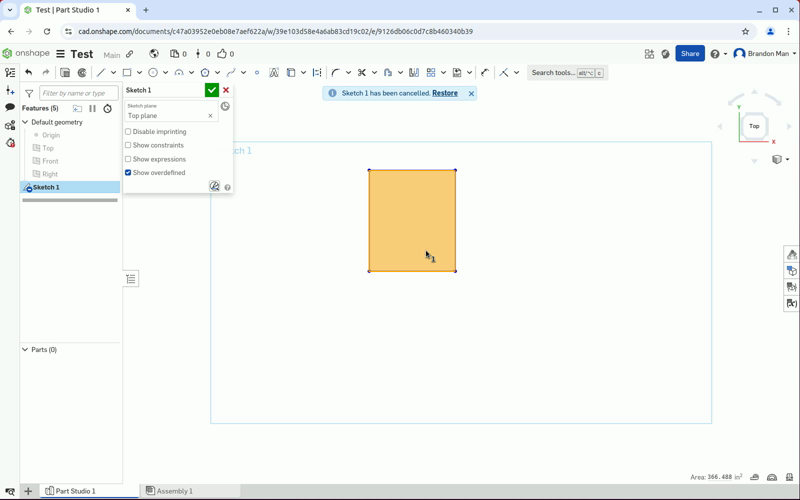
mouse_move(73, 352)
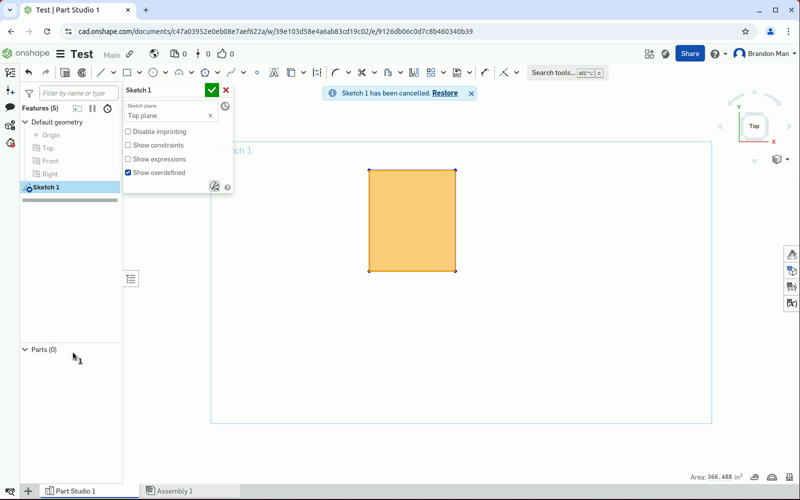
key(shift+y)
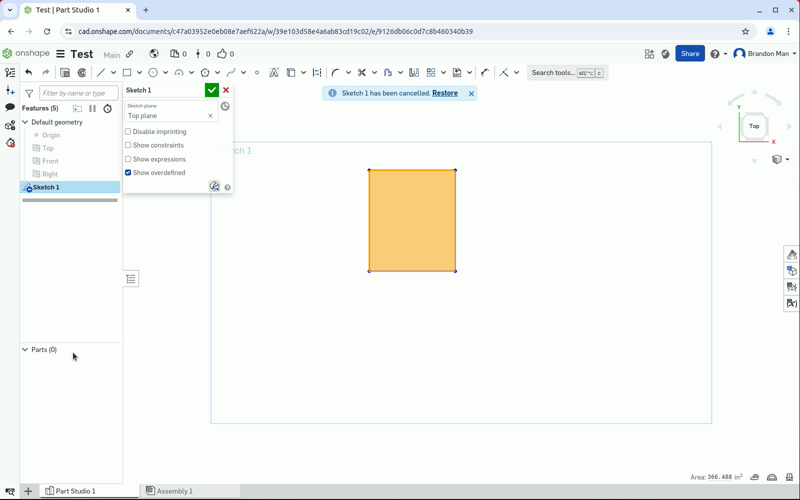
key(shift+e)
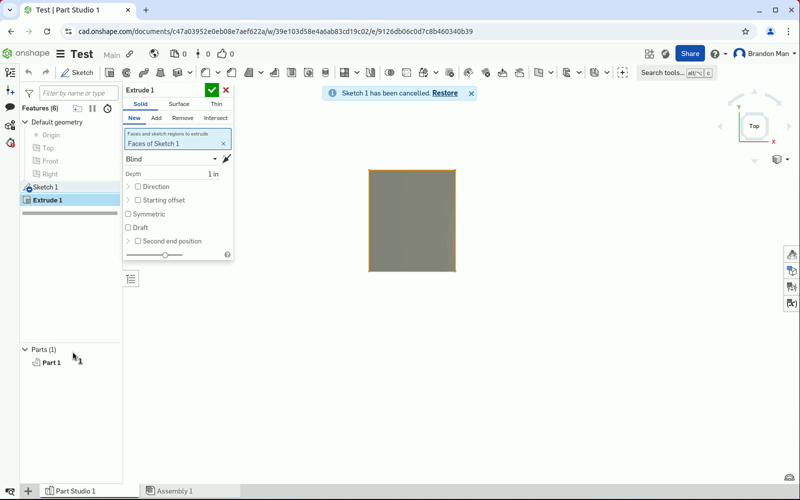
mouse_move(143, 106)
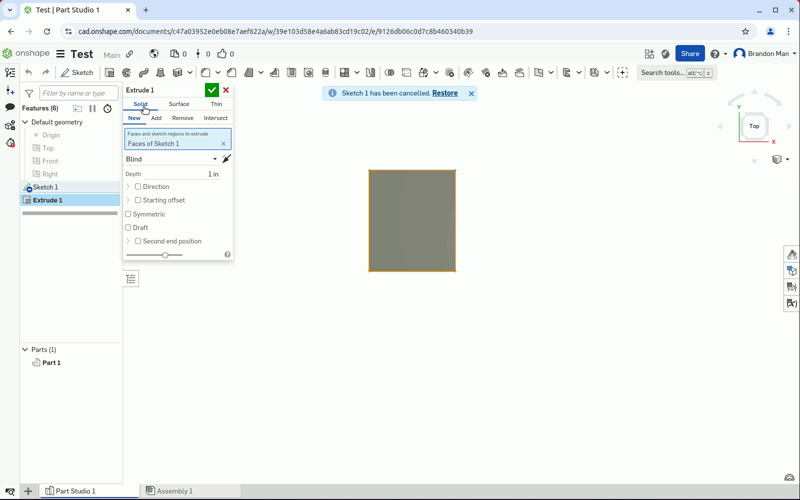
click(143, 106)
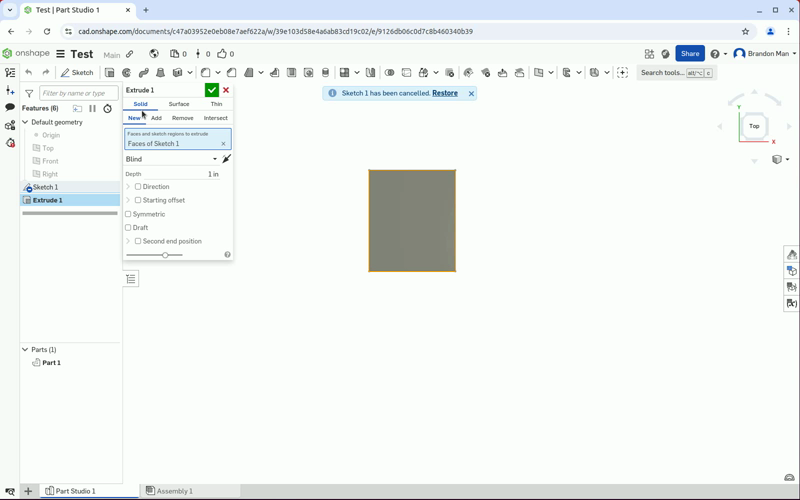
mouse_move(137, 120)
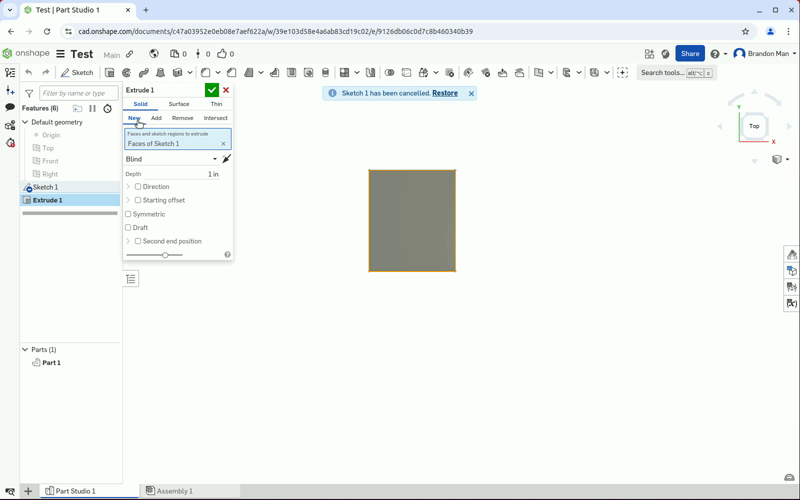
click(137, 120)
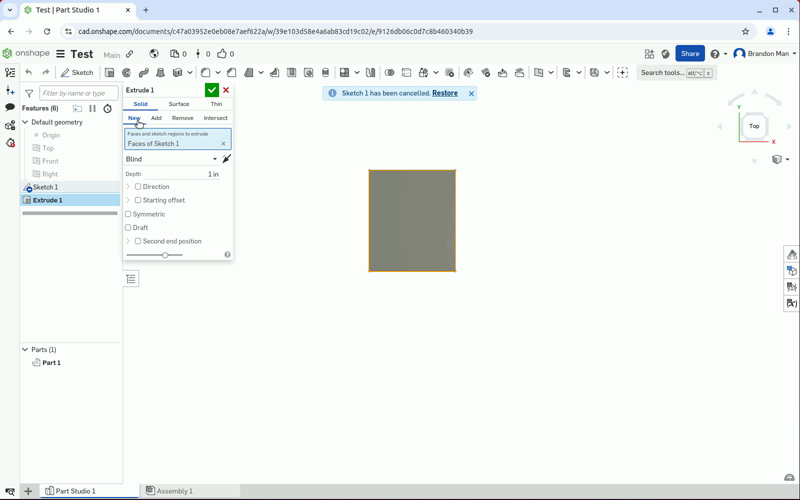
key(tab, 4)
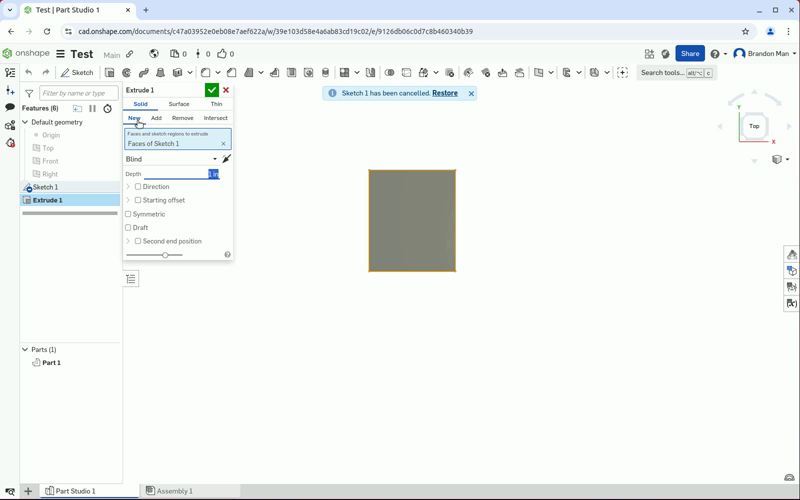
text(6.018)
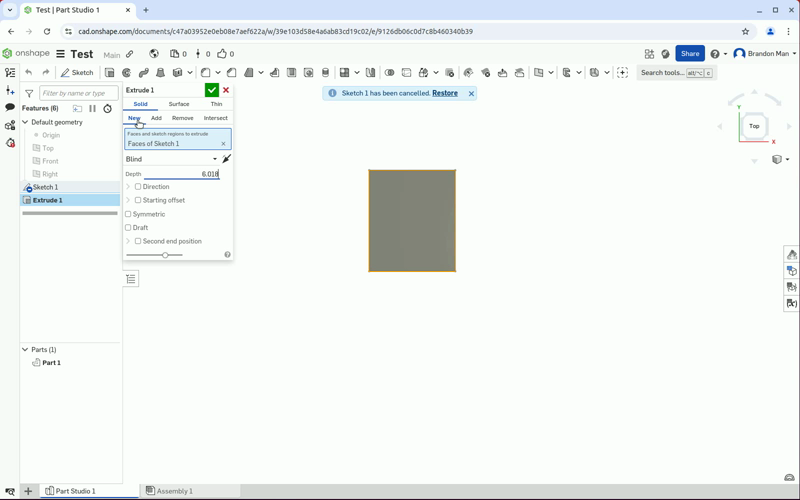
key(enter)
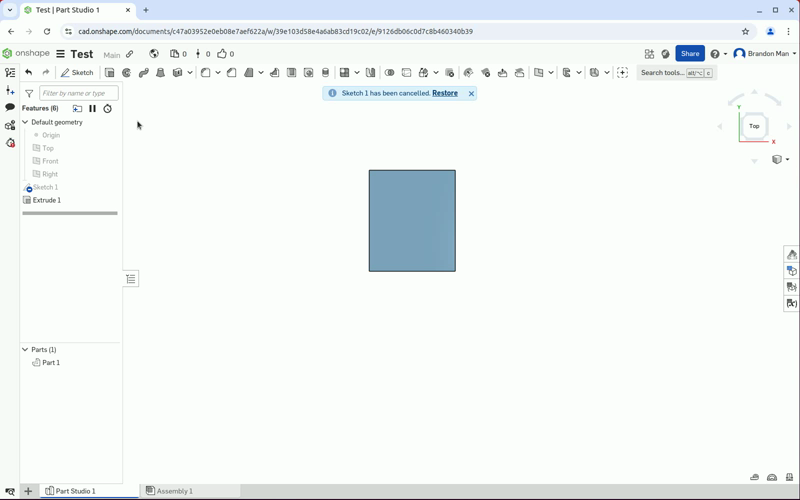
key(shift+h)
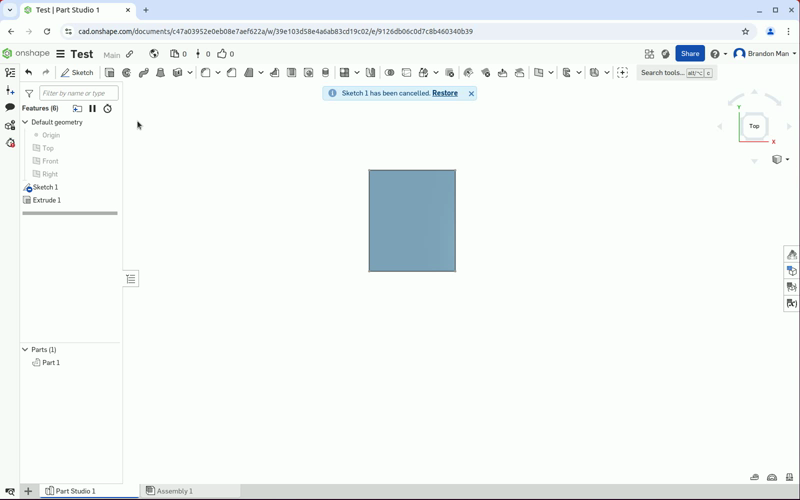
key(shift+h)
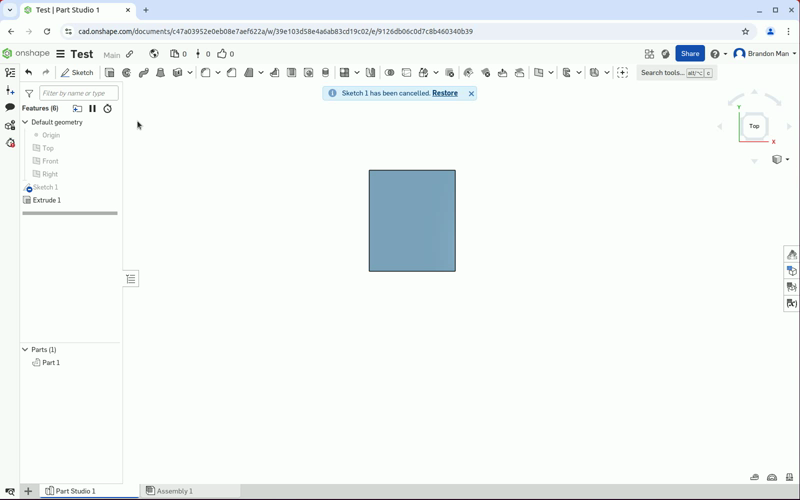
mouse_move(73, 189)
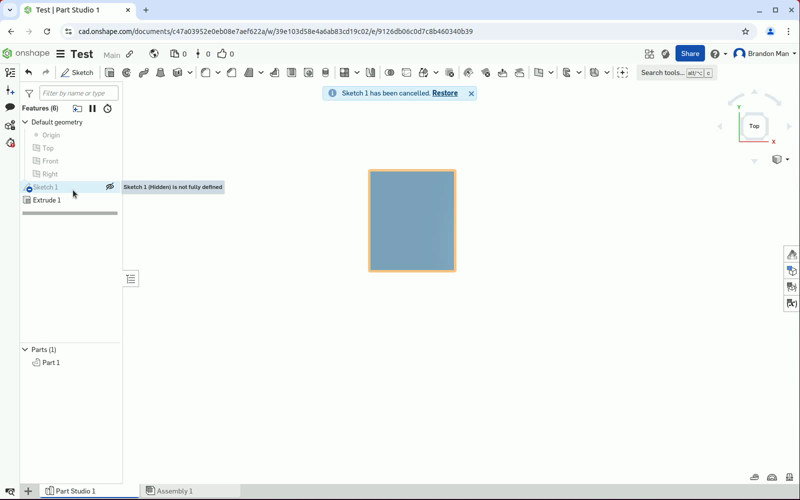
click(73, 189)
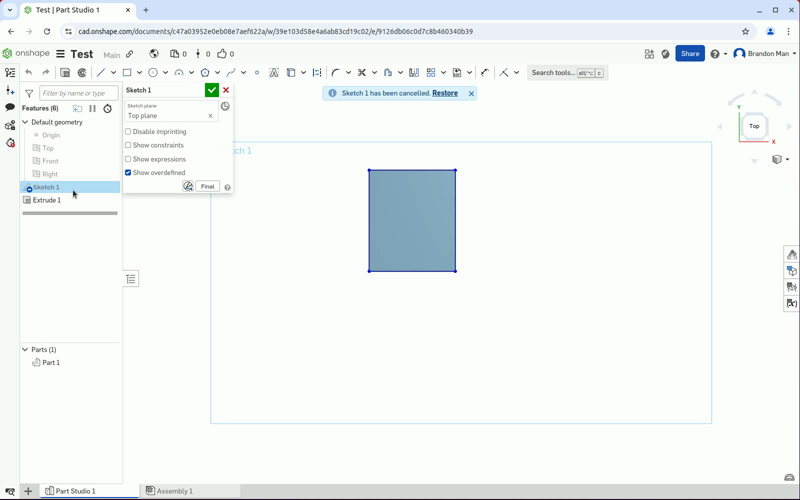
mouse_move(229, 92)
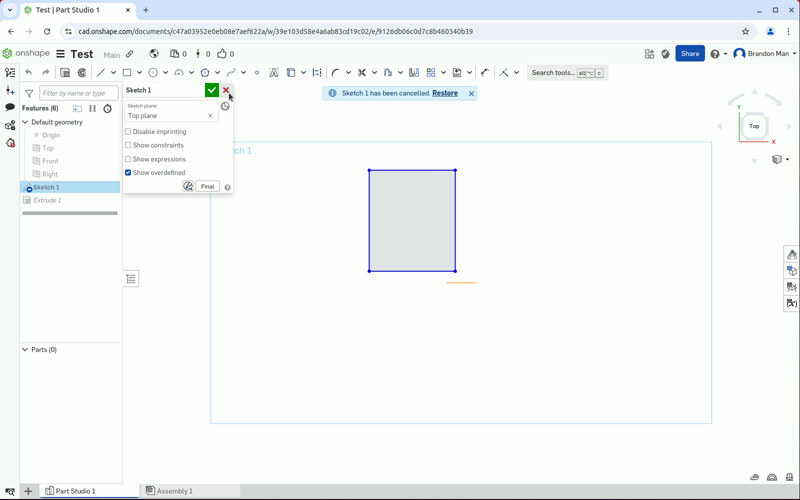
click(229, 92)
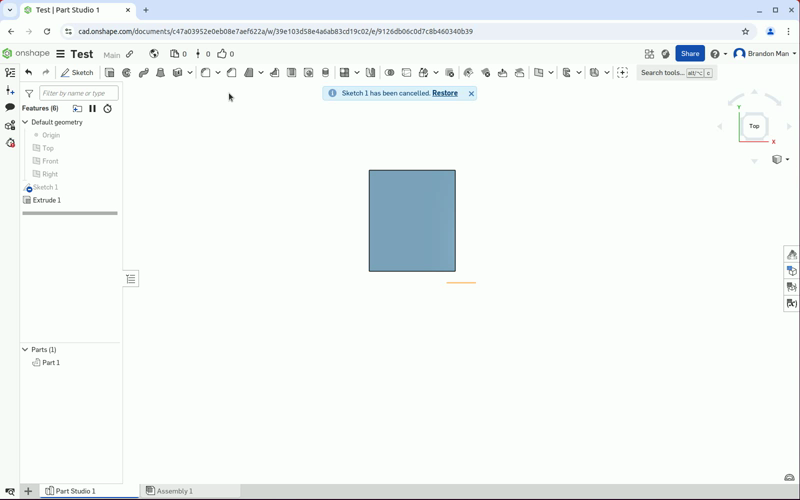
mouse_move(541, 75)
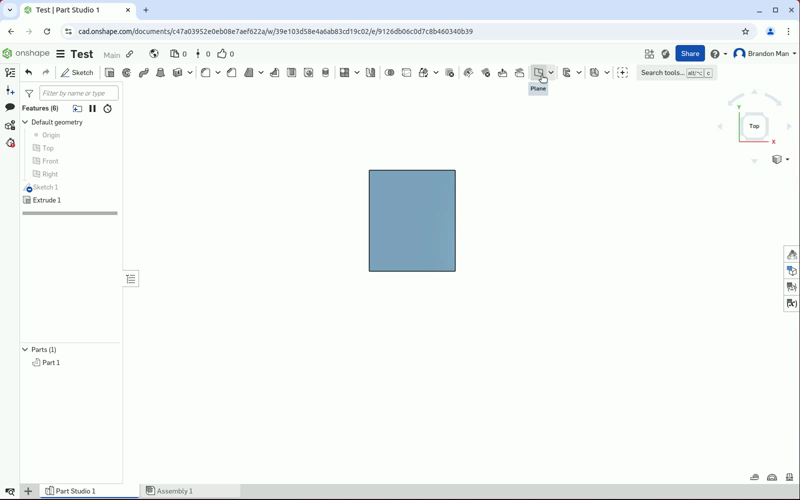
click(541, 75)
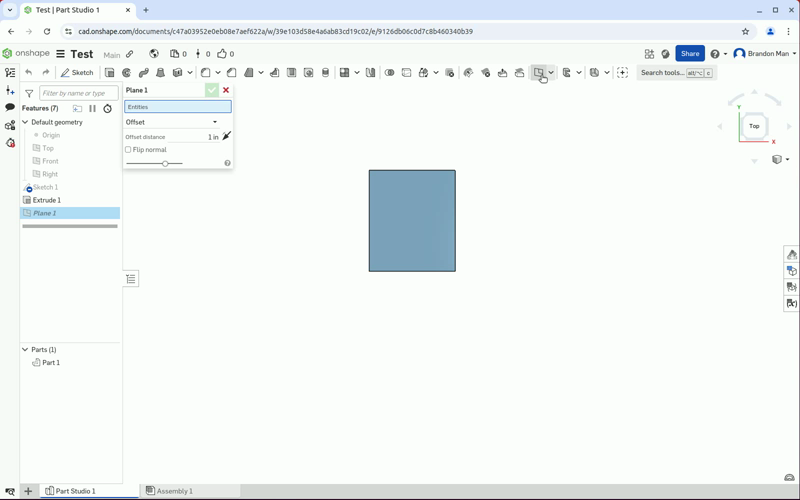
mouse_move(73, 150)
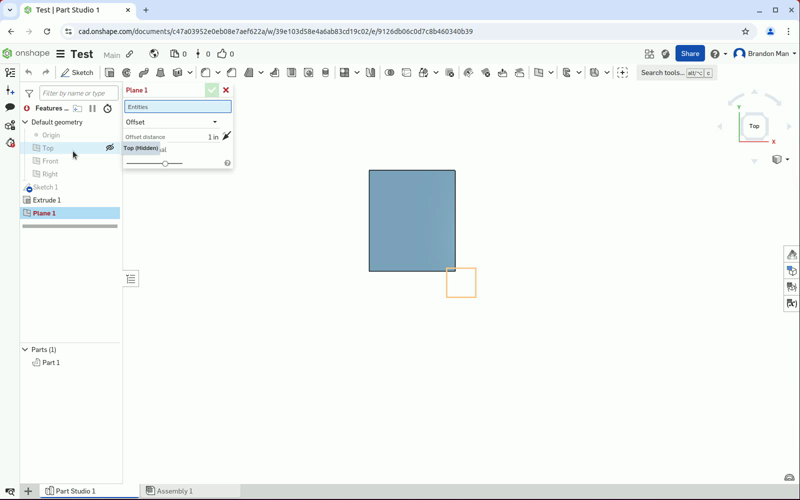
click(73, 150)
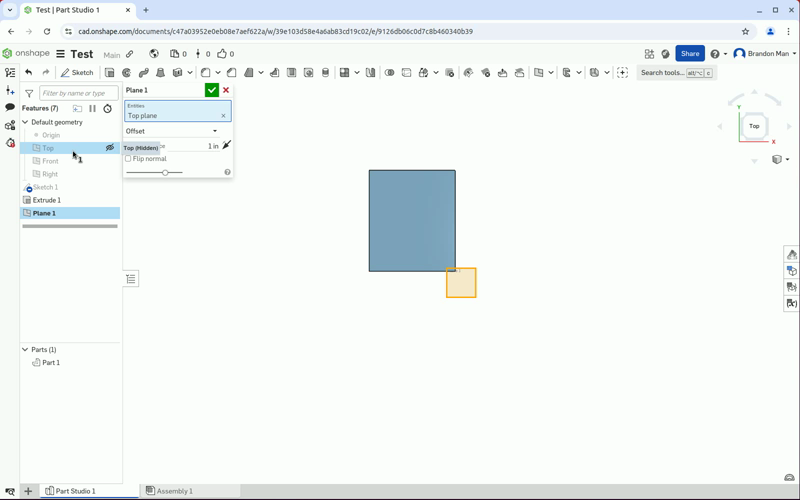
key(tab, 2)
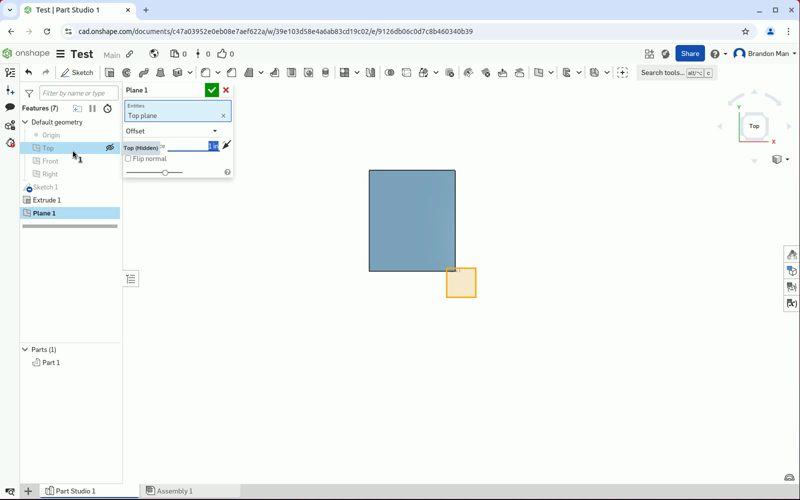
text(6.008)
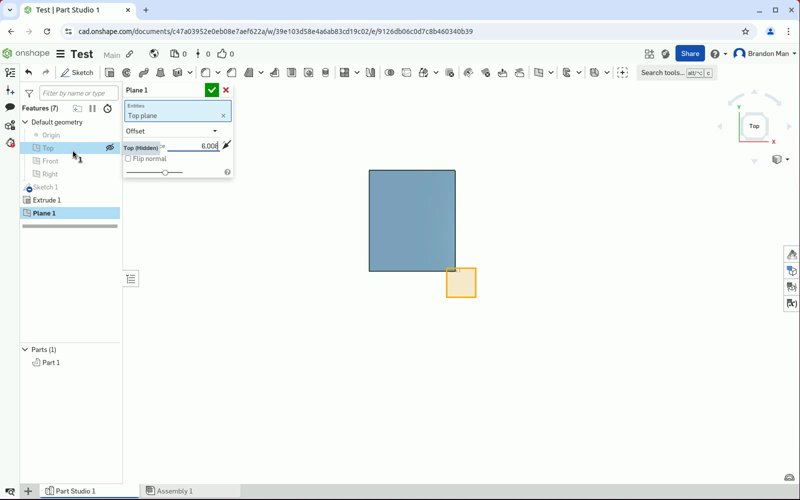
key(enter, 2)
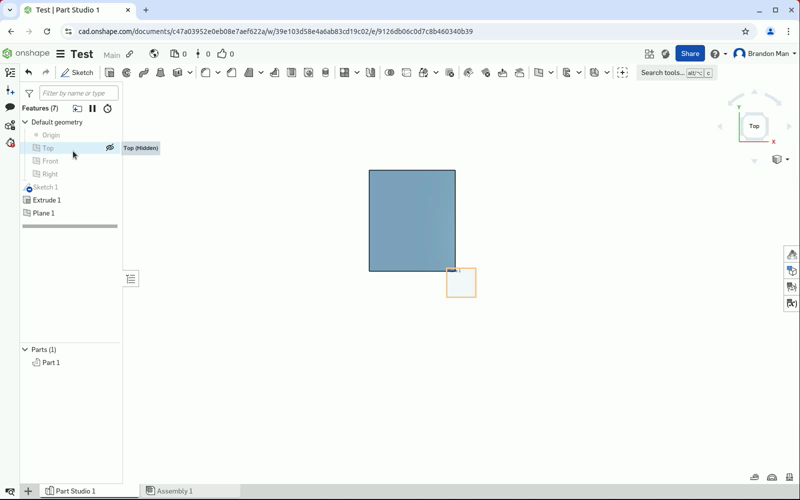
key(shift+s)
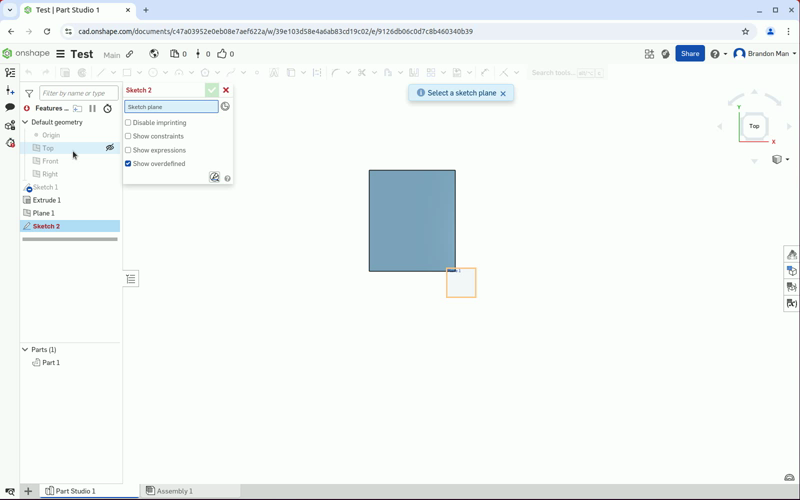
mouse_move(73, 215)
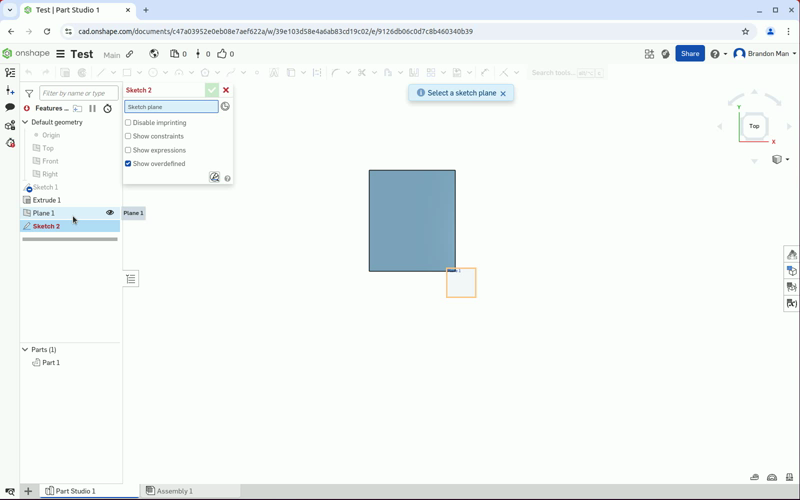
click(73, 215)
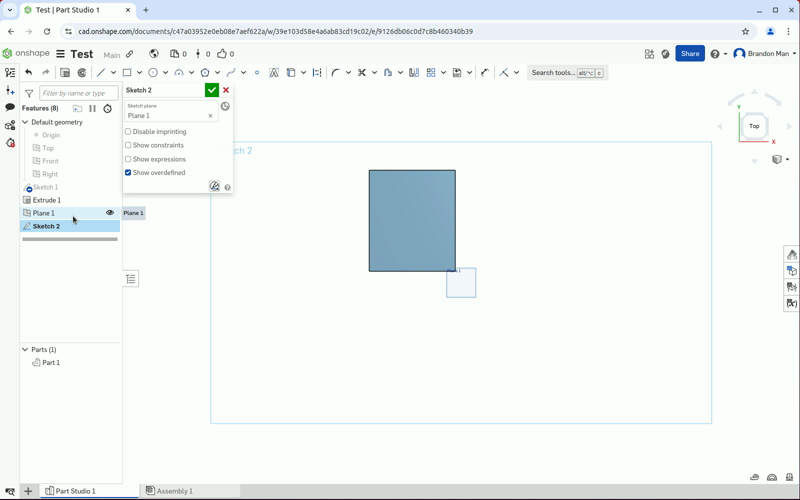
mouse_move(73, 352)
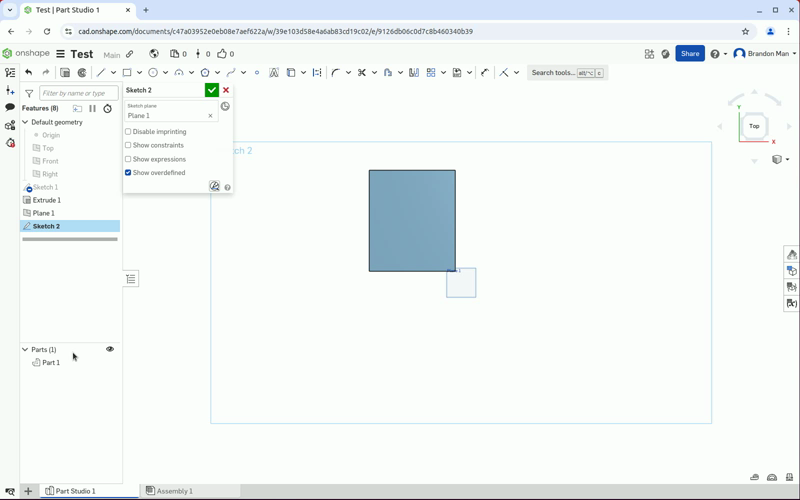
key(y)
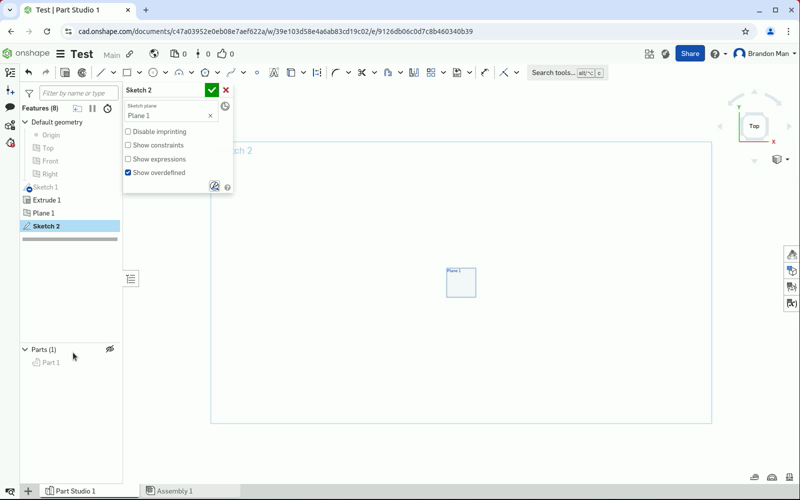
key(l)
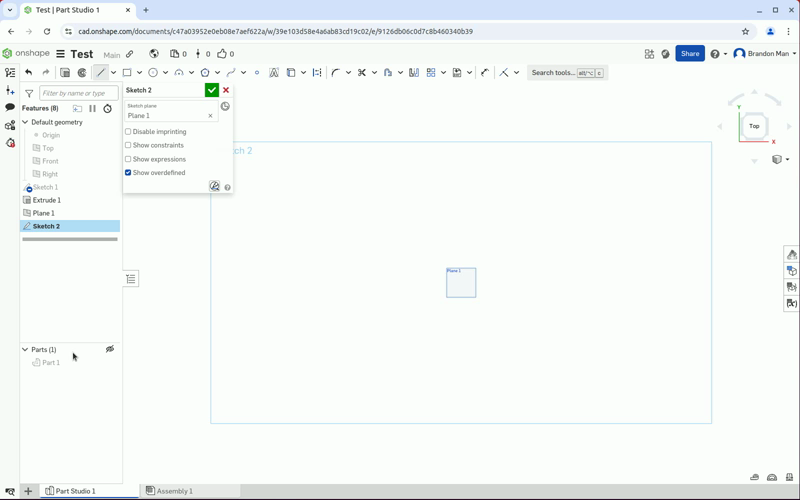
key_down(shift)
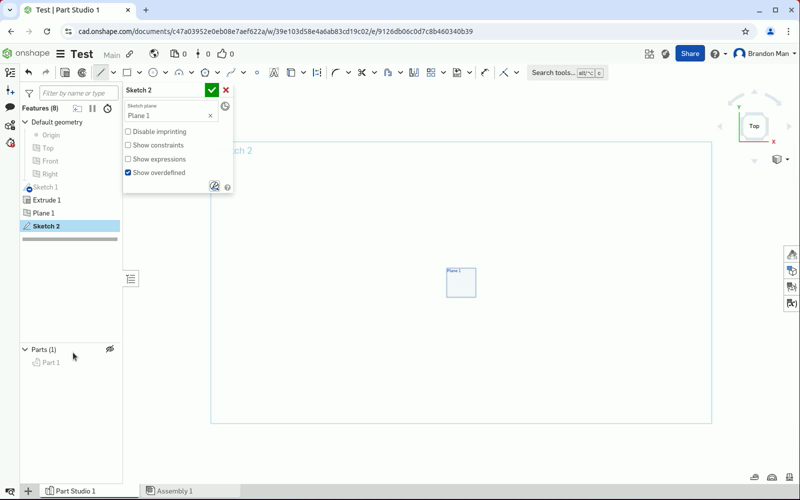
mouse_move(369, 213)
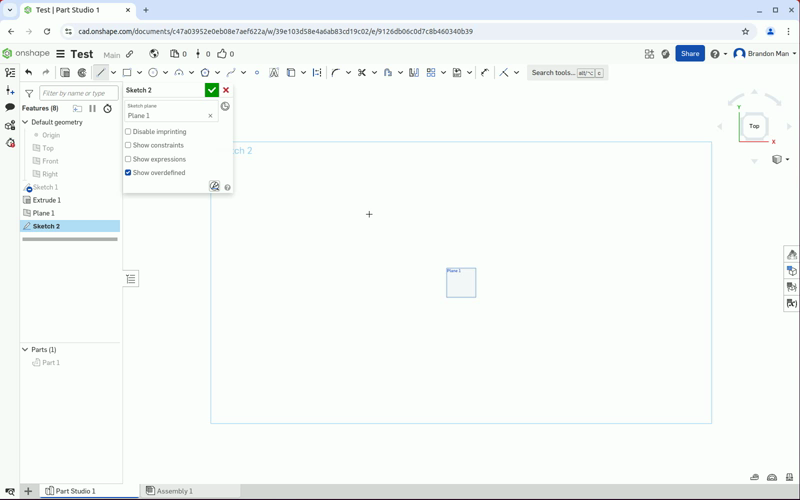
click(369, 213)
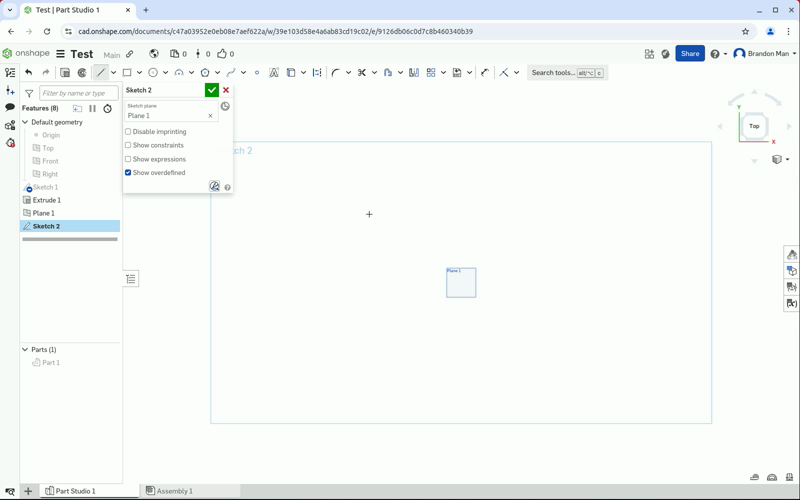
key_up(shift)
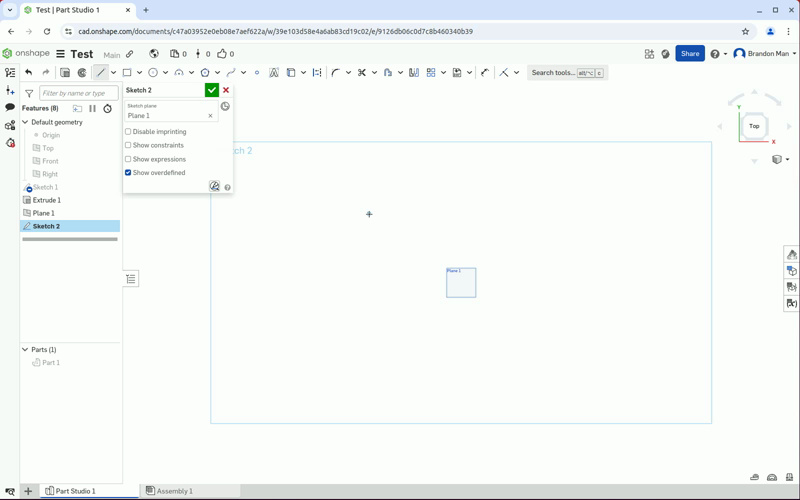
key_down(shift)
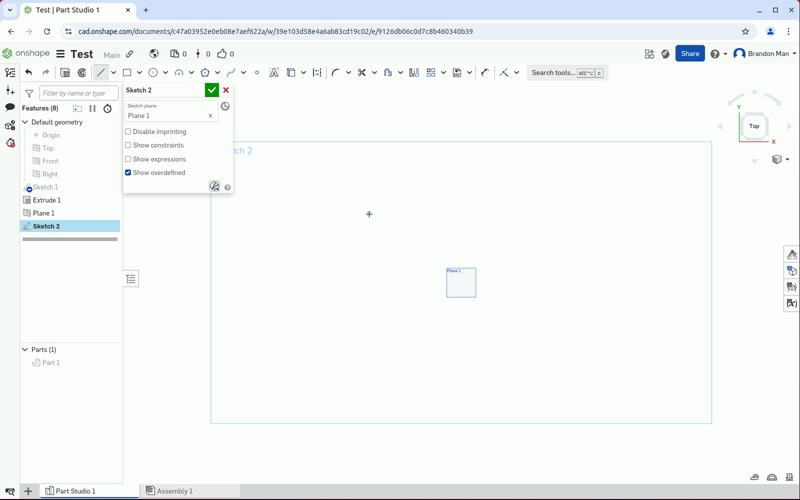
mouse_move(399, 213)
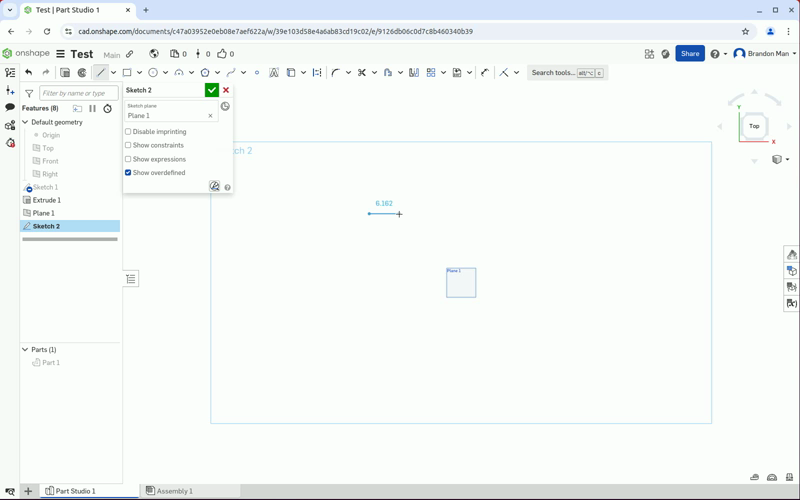
mouse_move(398, 213)
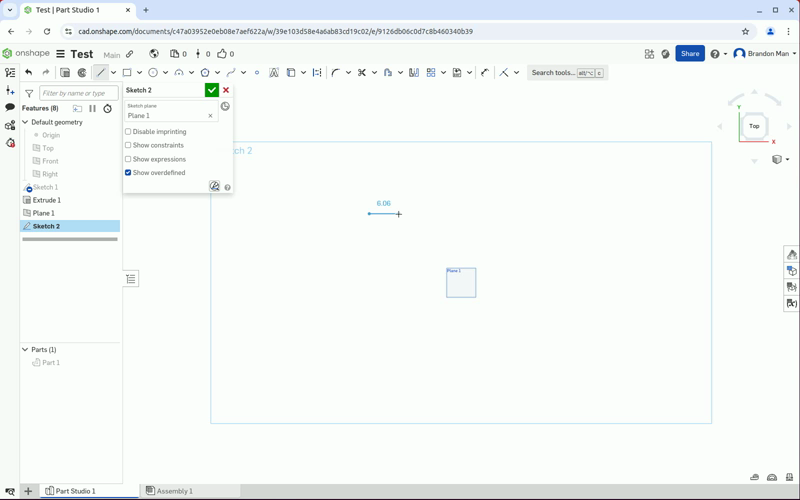
click(398, 213)
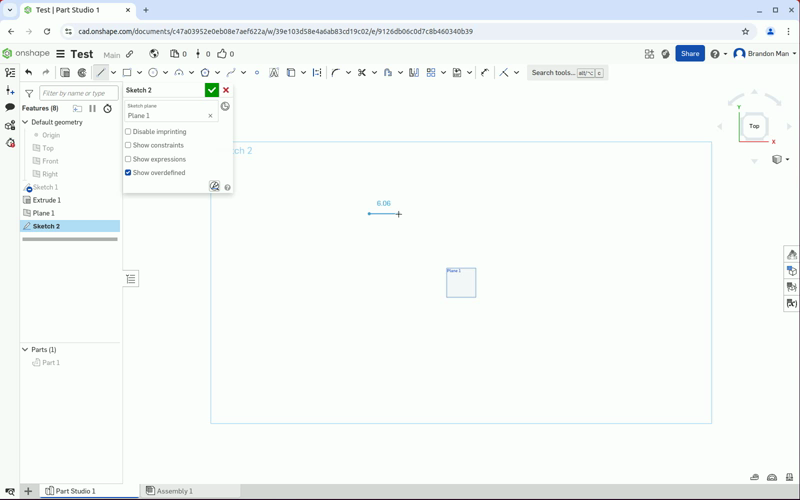
key_up(shift)
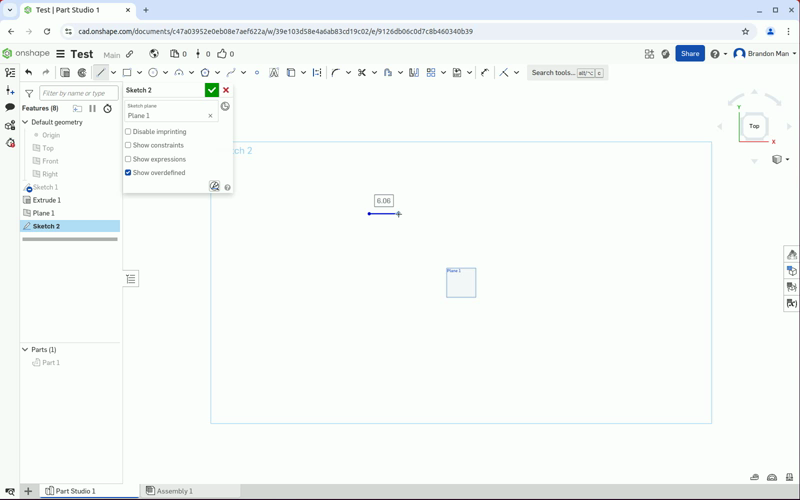
key_down(shift)
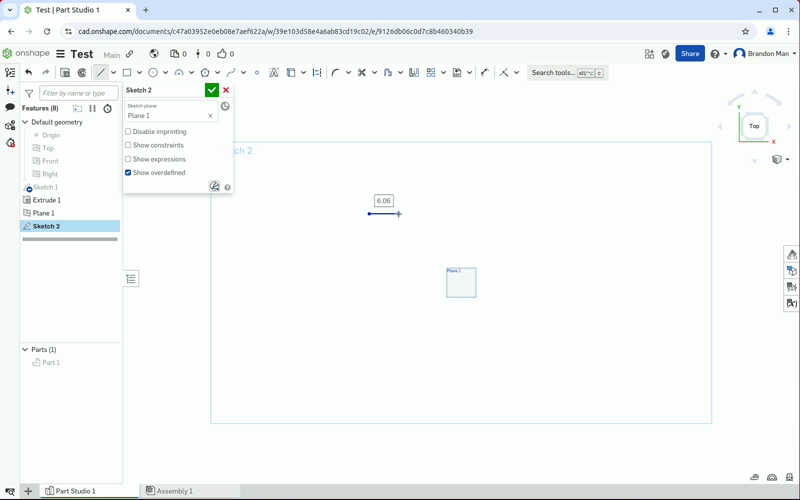
mouse_move(428, 213)
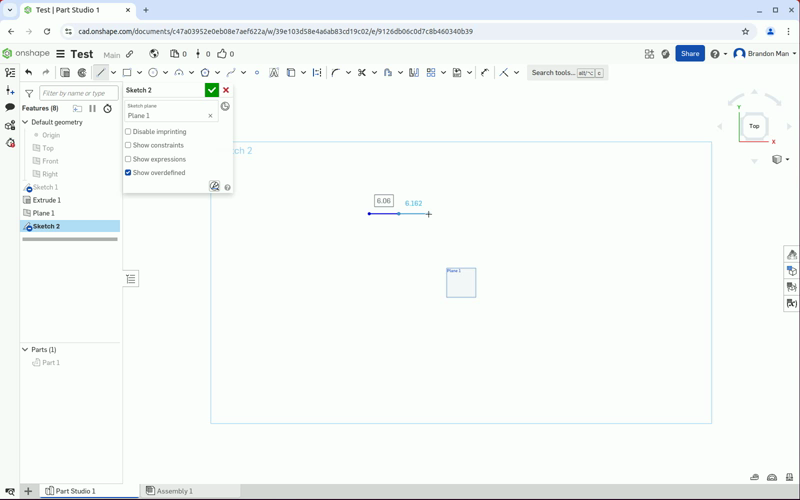
mouse_move(398, 169)
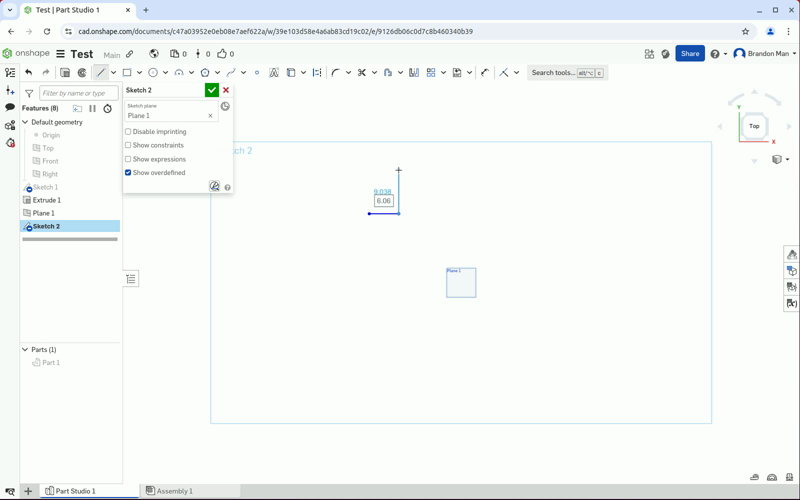
click(398, 169)
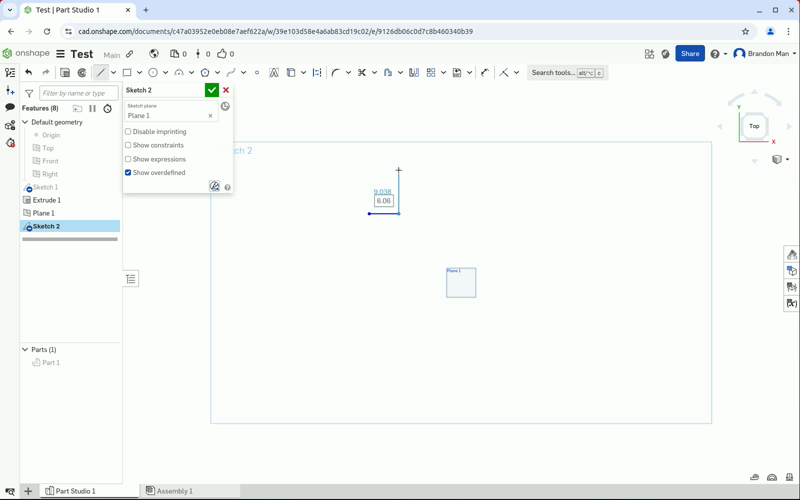
key_up(shift)
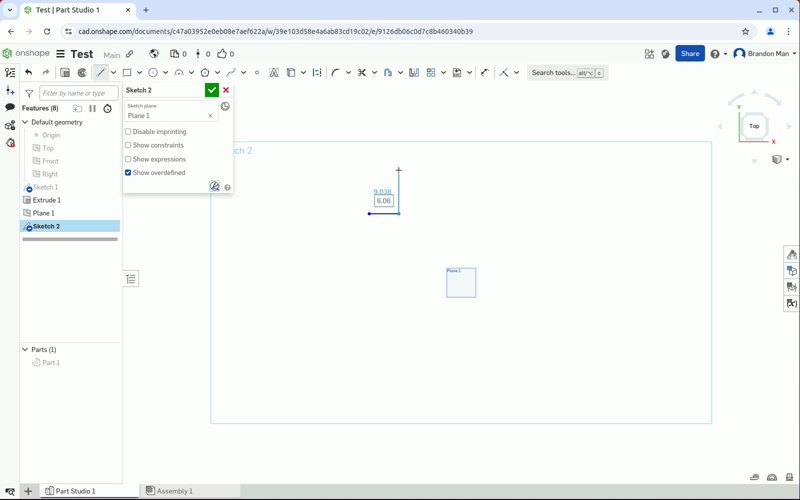
key_down(shift)
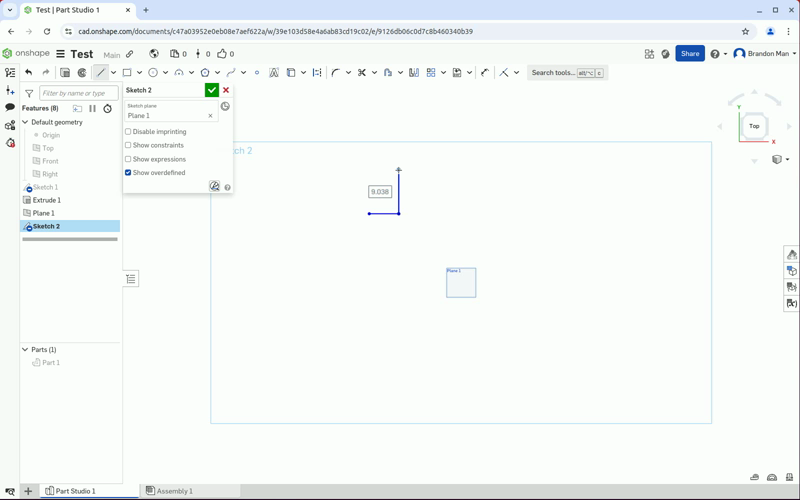
mouse_move(428, 169)
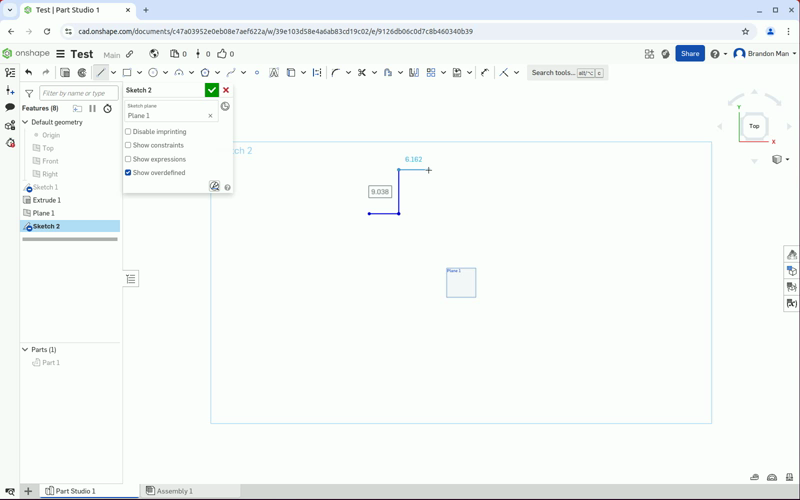
mouse_move(369, 169)
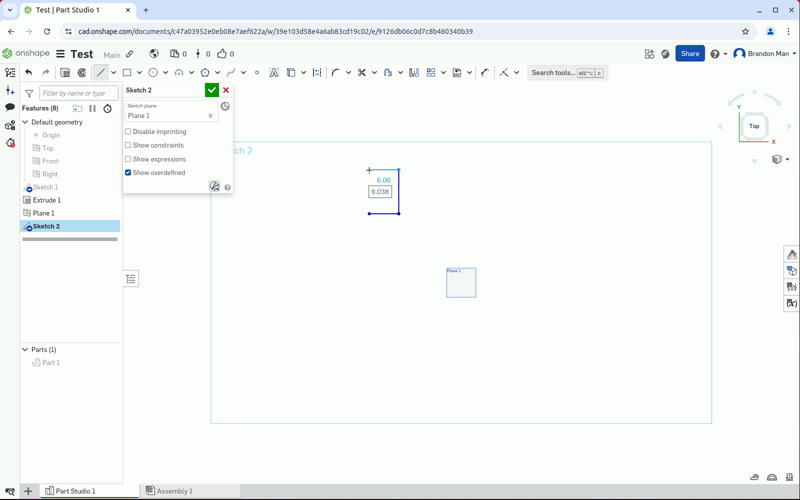
click(369, 169)
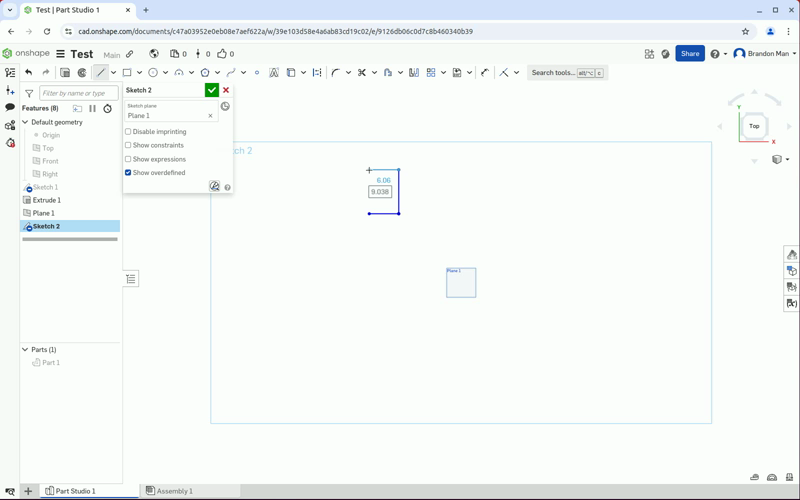
key_up(shift)
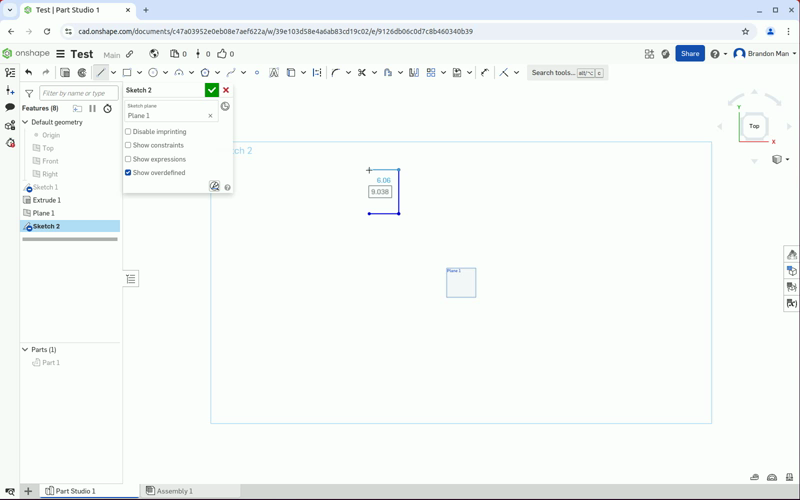
mouse_move(399, 169)
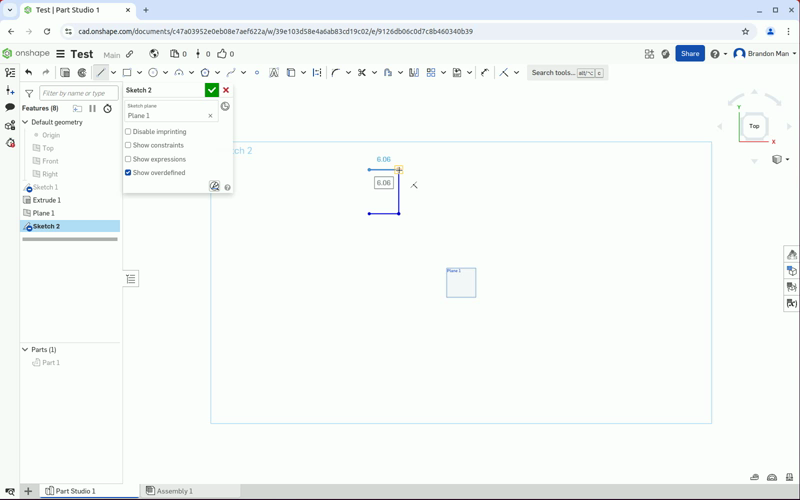
key_down(shift)
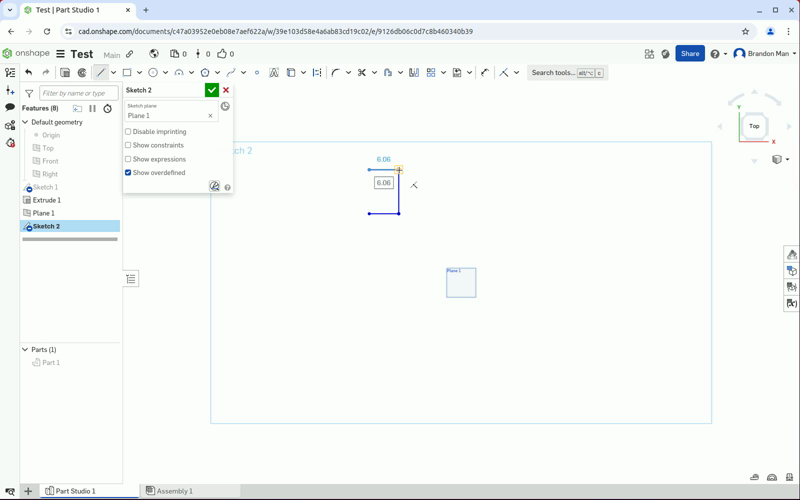
mouse_move(369, 213)
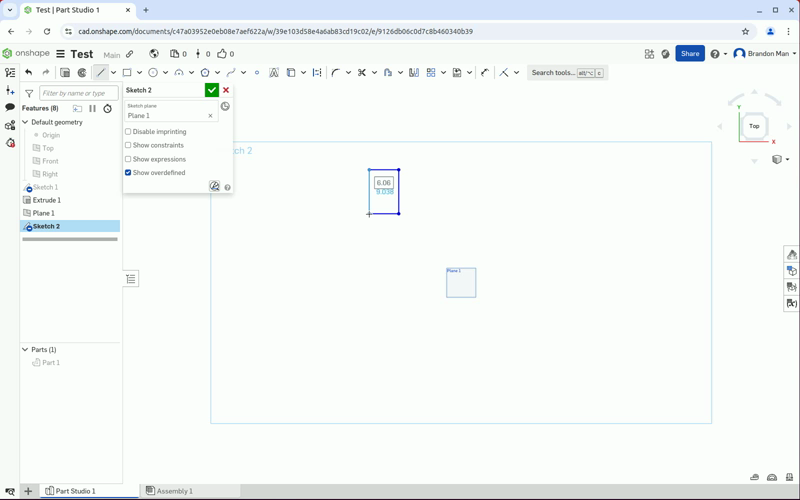
key_up(shift)
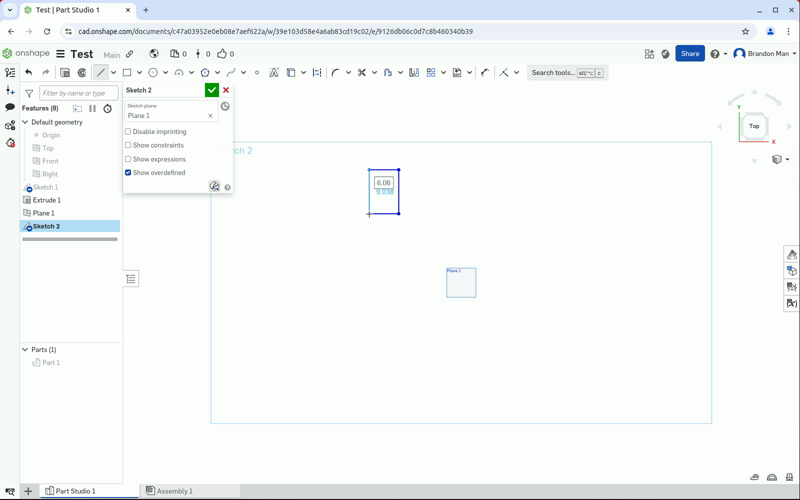
click(369, 213)
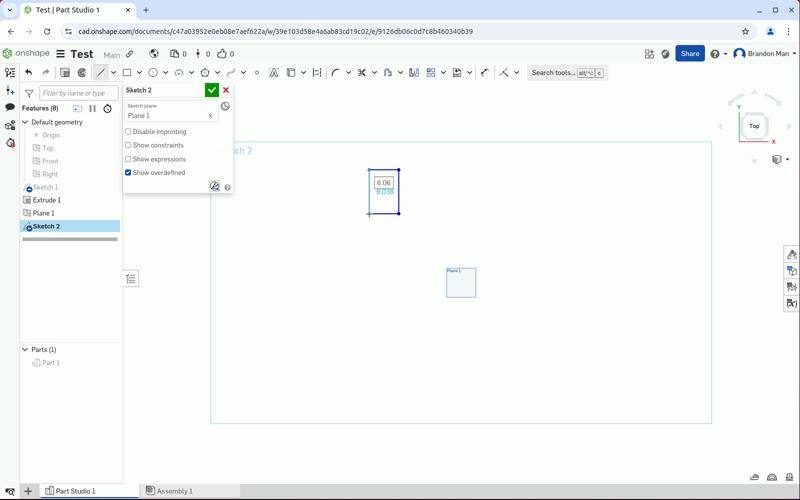
key(esc)
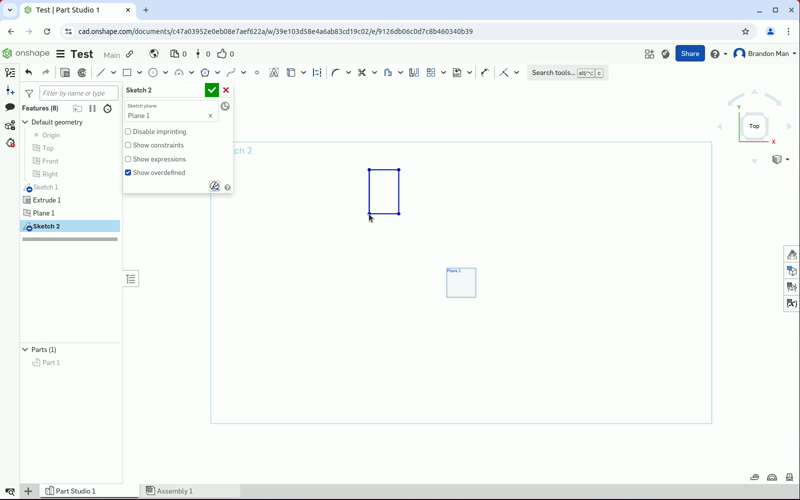
mouse_move(382, 192)
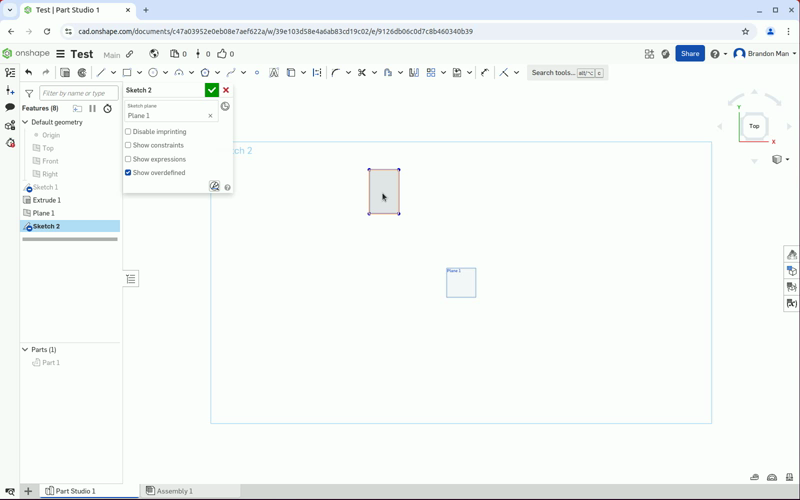
scroll(6)
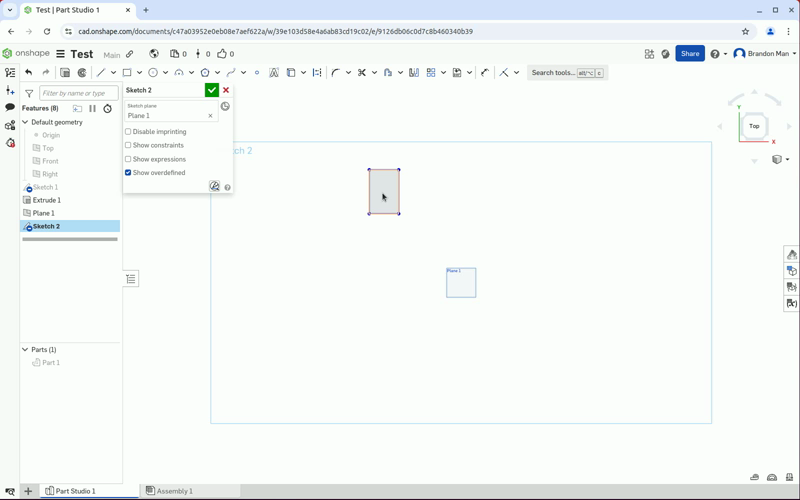
scroll(6)
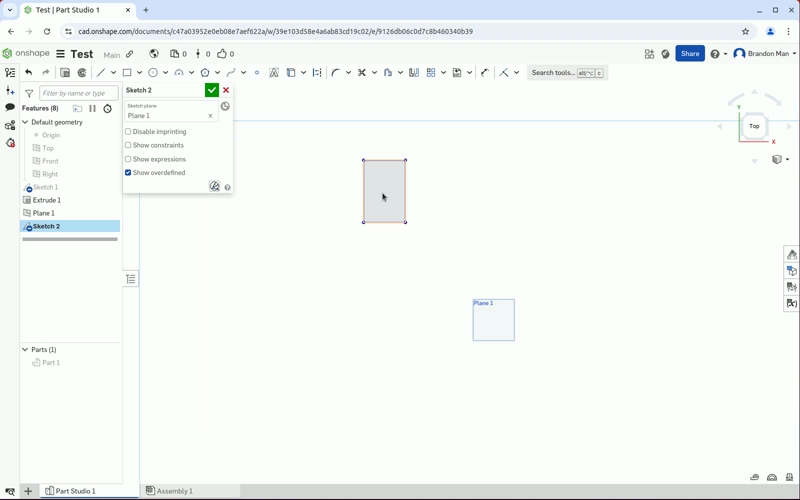
scroll(6)
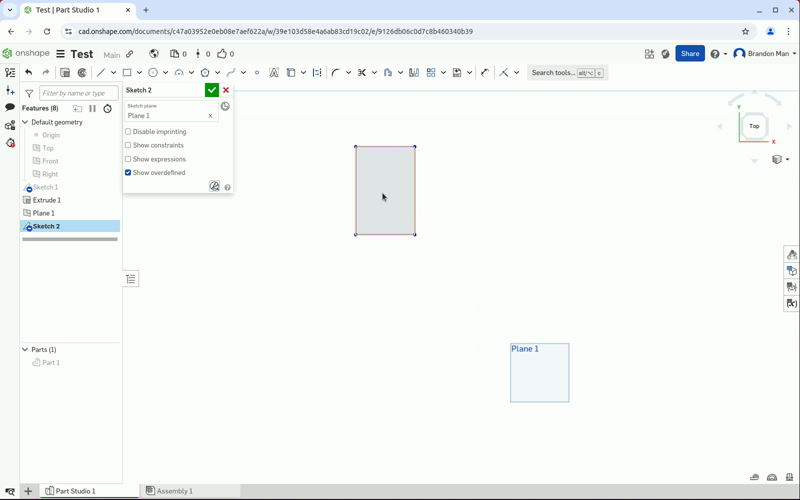
scroll(6)
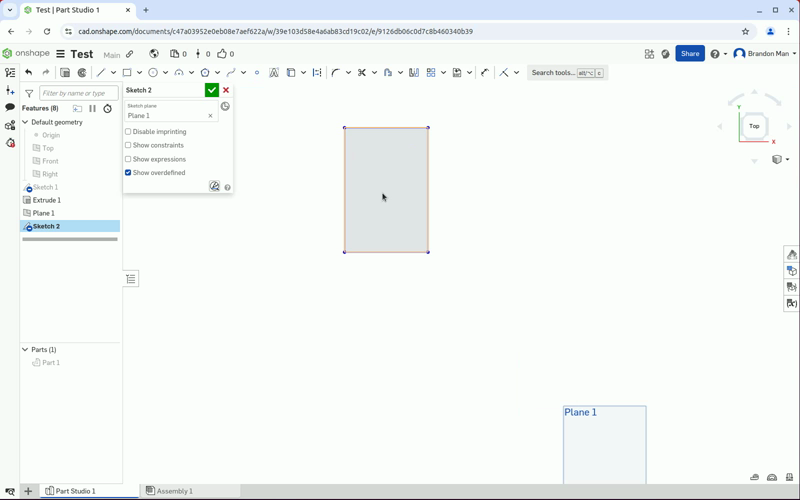
scroll(6)
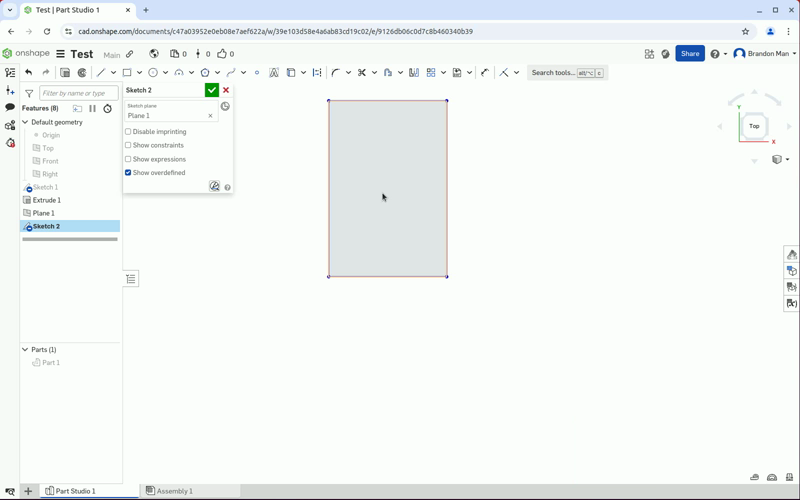
scroll(6)
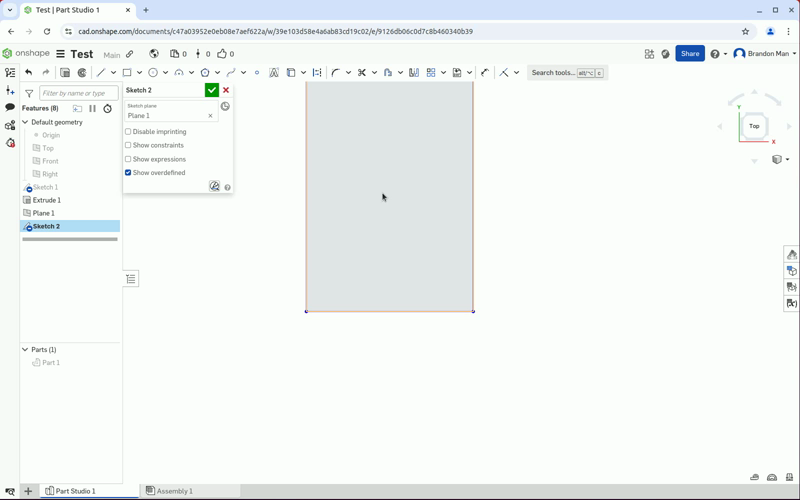
scroll(6)
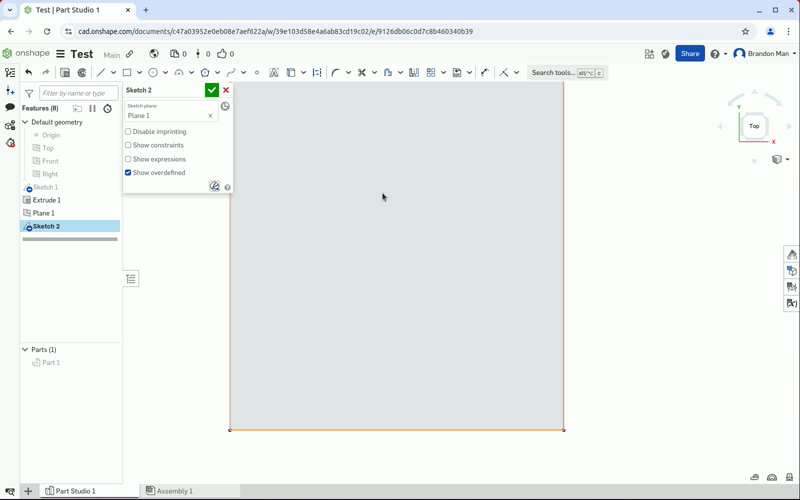
click(382, 192)
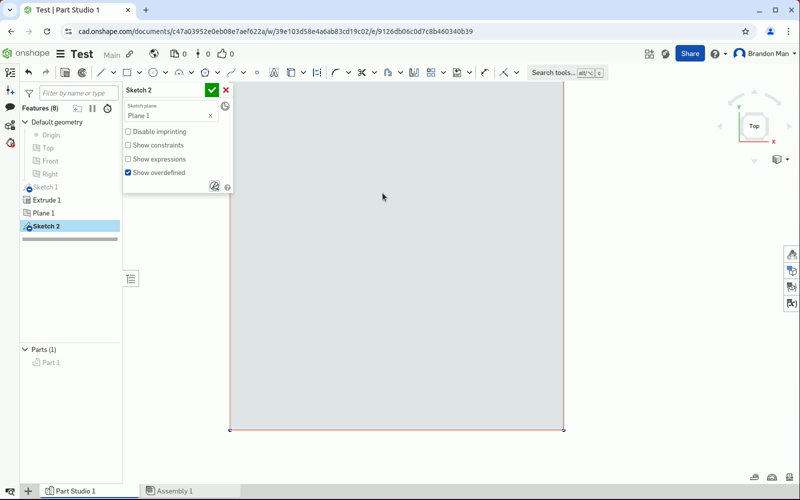
scroll(-6)
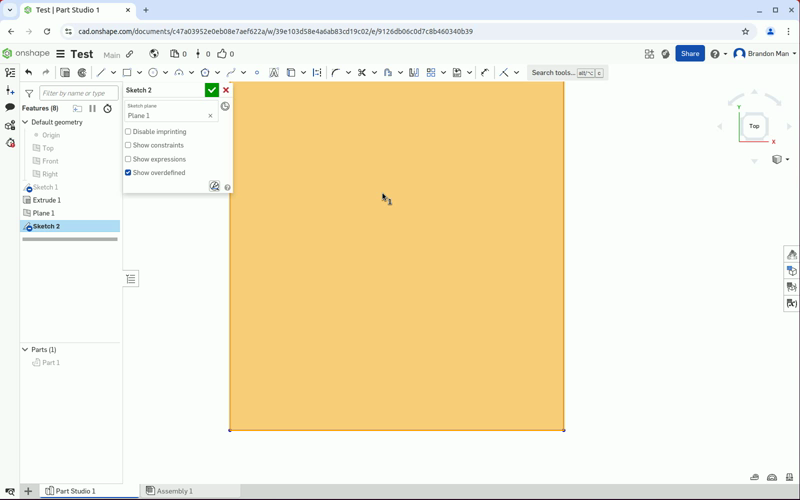
scroll(-6)
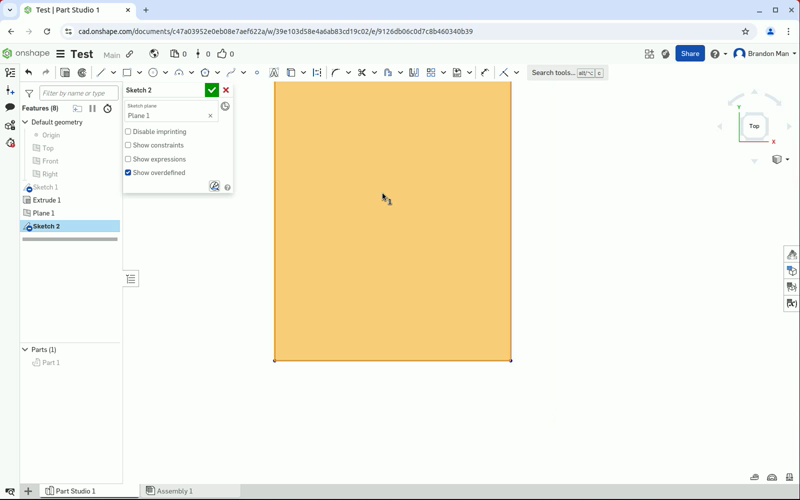
scroll(-6)
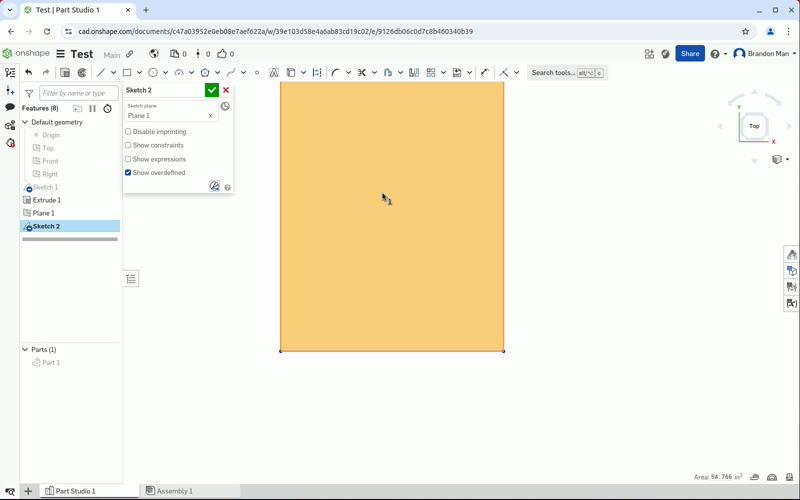
scroll(-6)
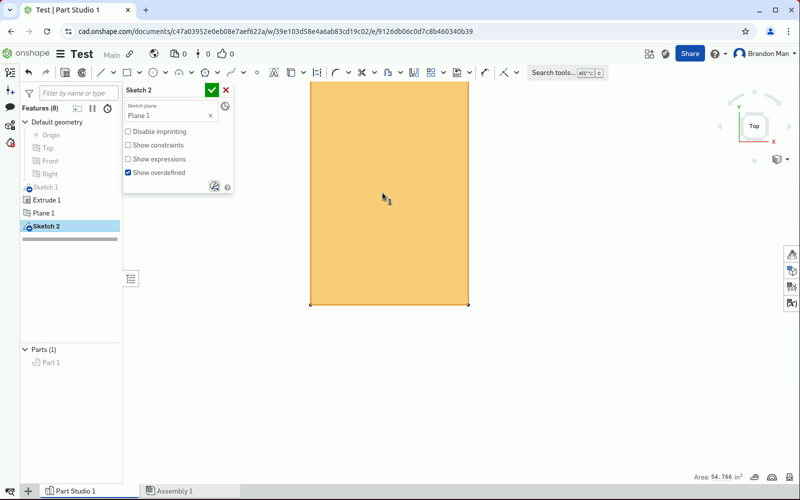
scroll(-6)
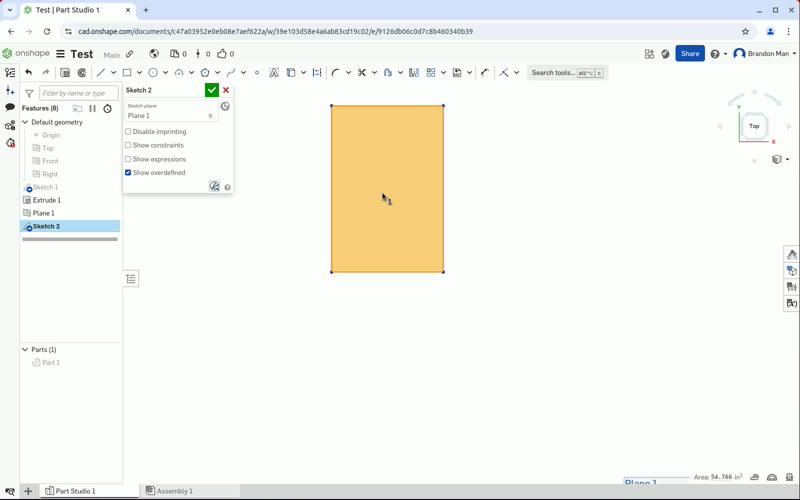
scroll(-6)
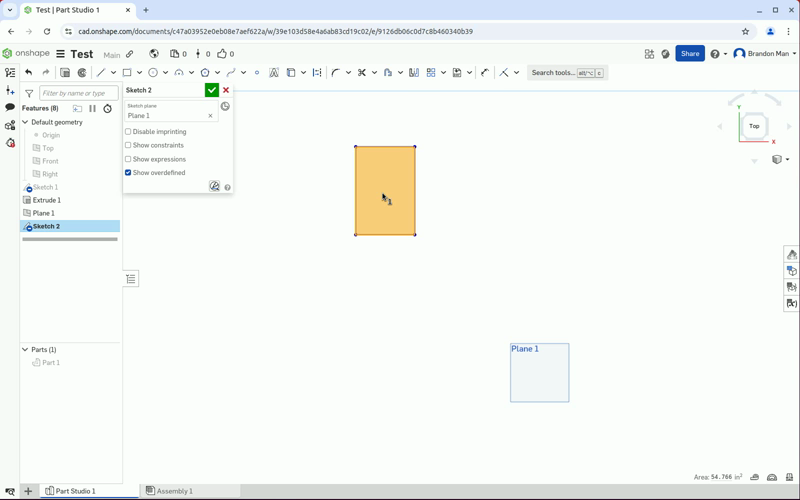
scroll(-6)
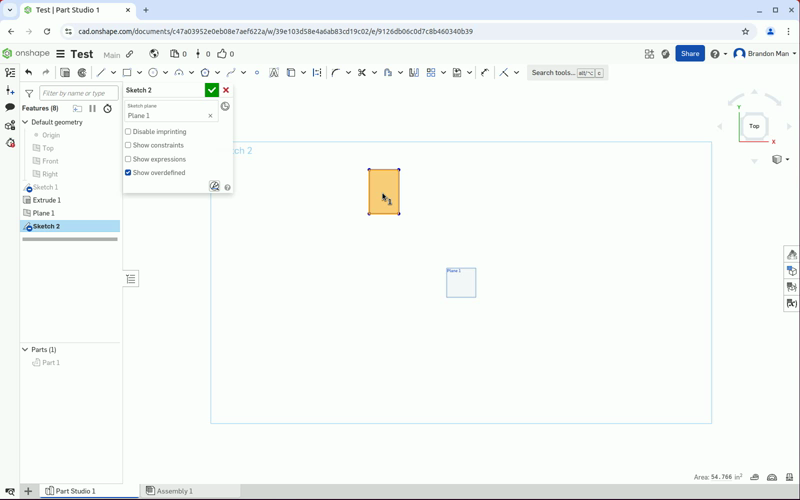
mouse_move(73, 352)
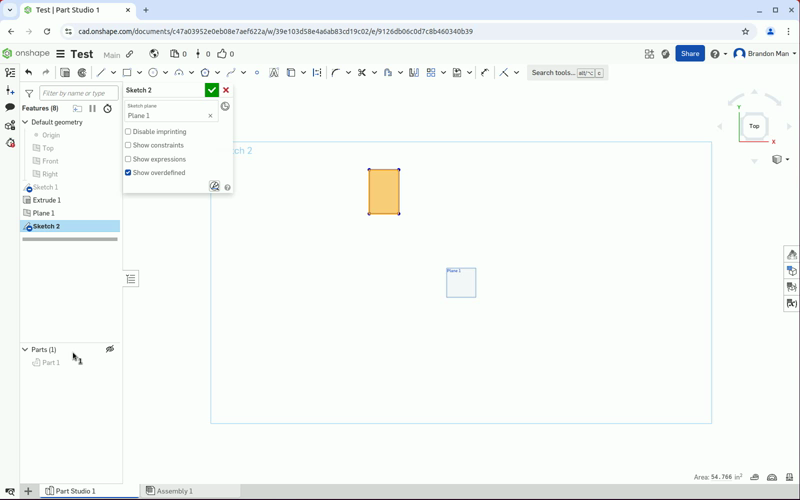
key(shift+y)
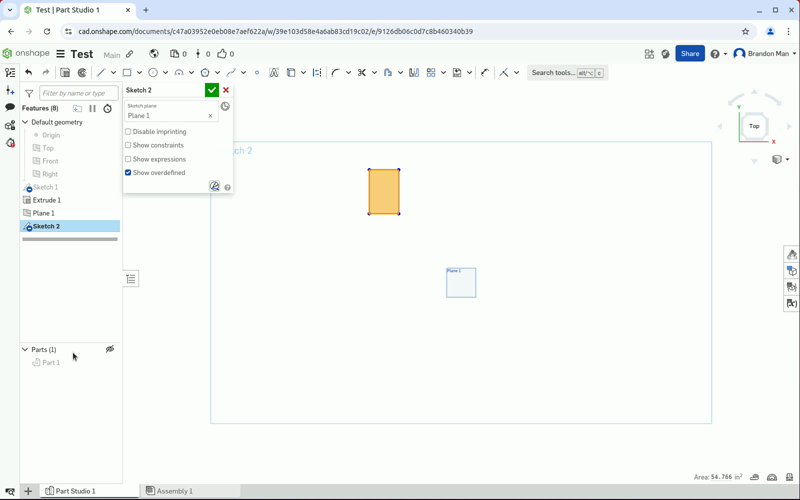
key(shift+e)
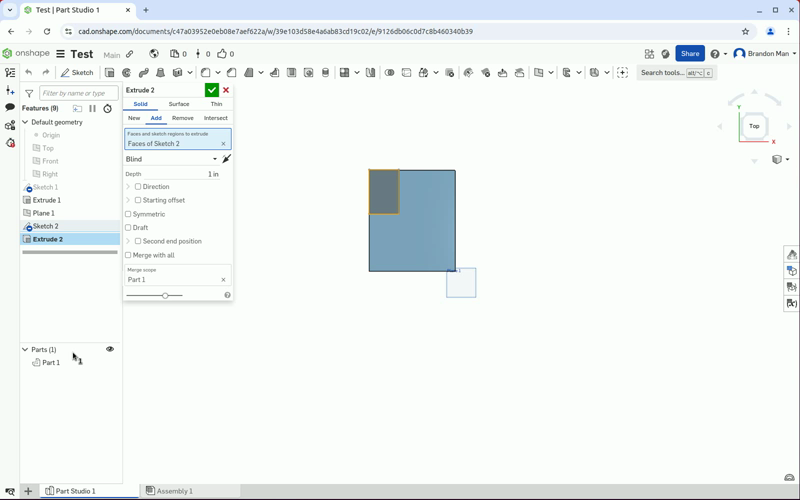
mouse_move(143, 106)
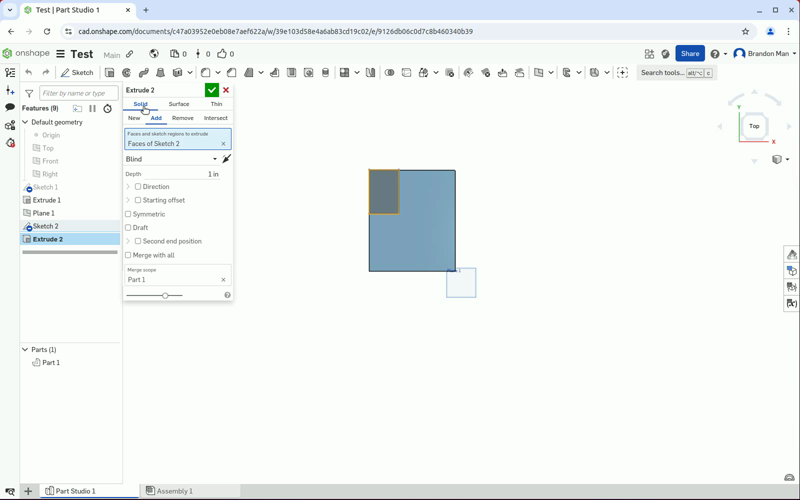
click(143, 106)
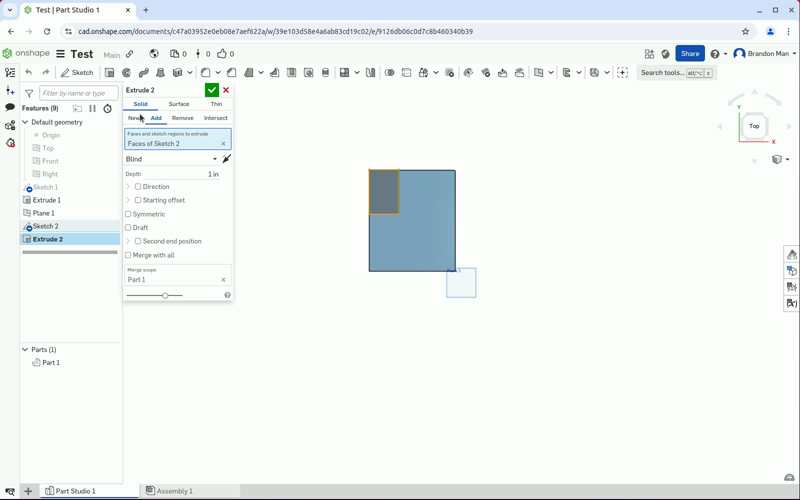
mouse_move(137, 120)
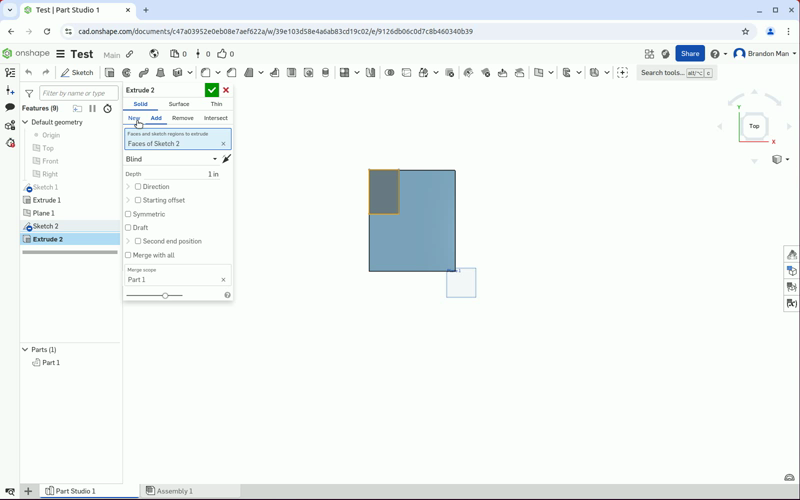
click(137, 120)
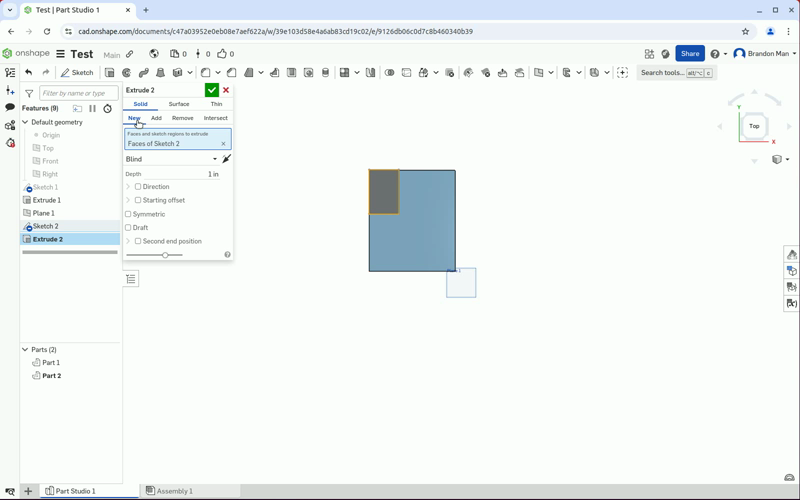
key(tab, 4)
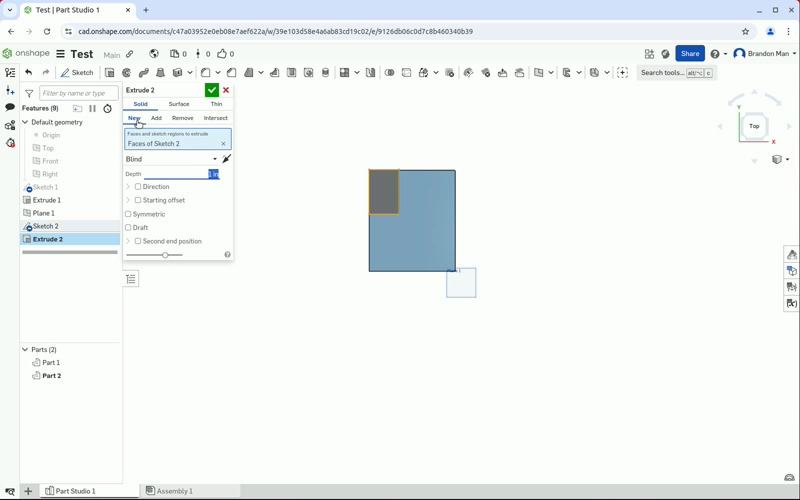
text(6.018)
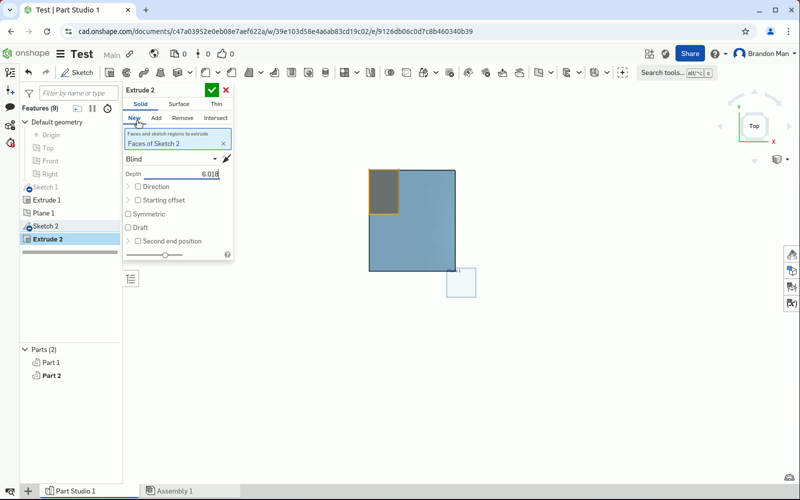
key(enter)
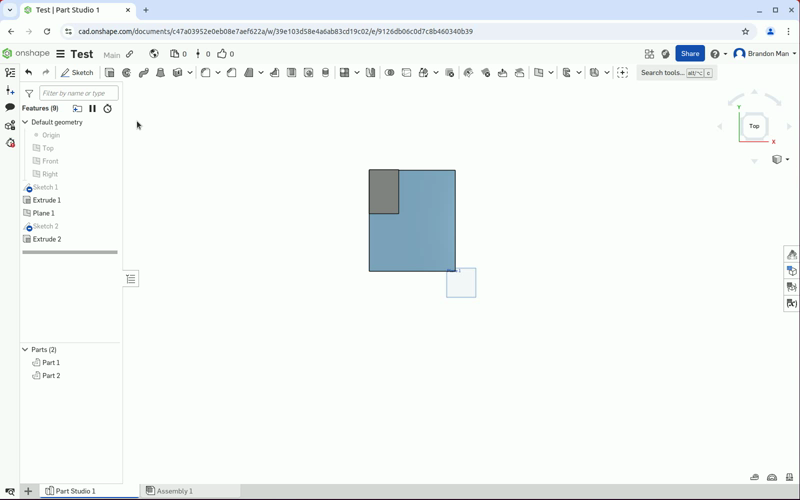
key(shift+h)
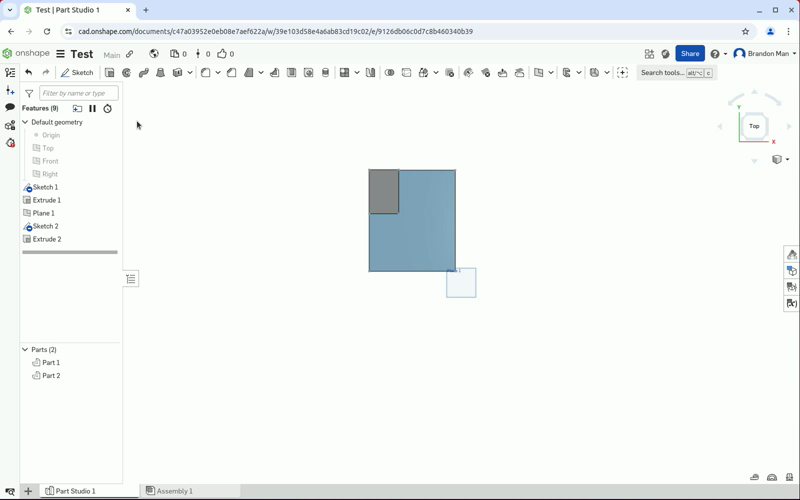
key(shift+h)
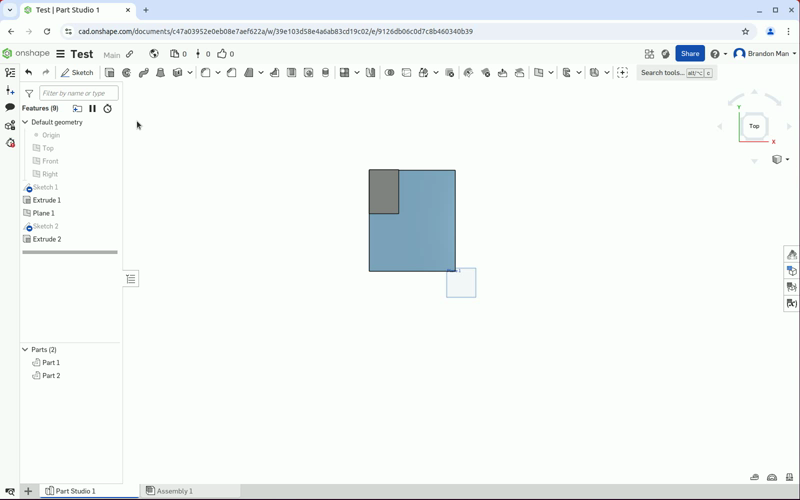
mouse_move(73, 189)
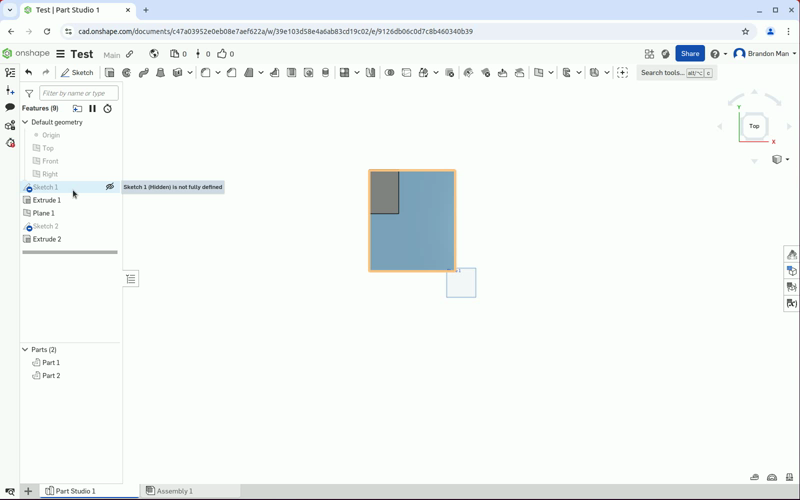
click(73, 189)
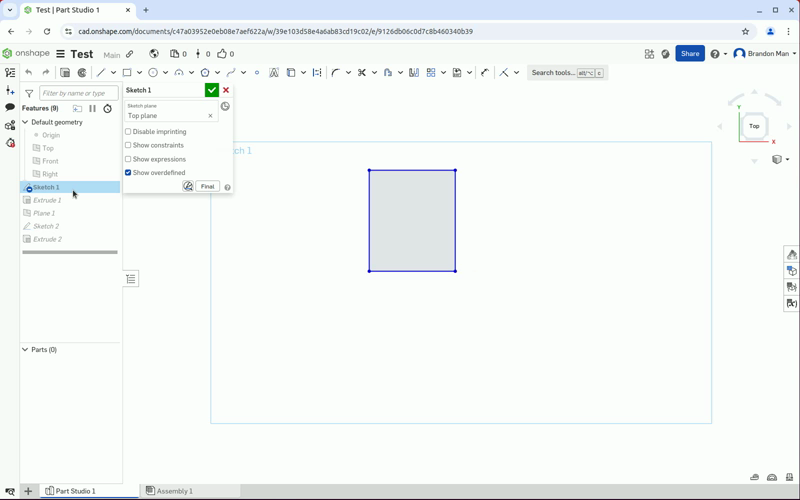
mouse_move(229, 92)
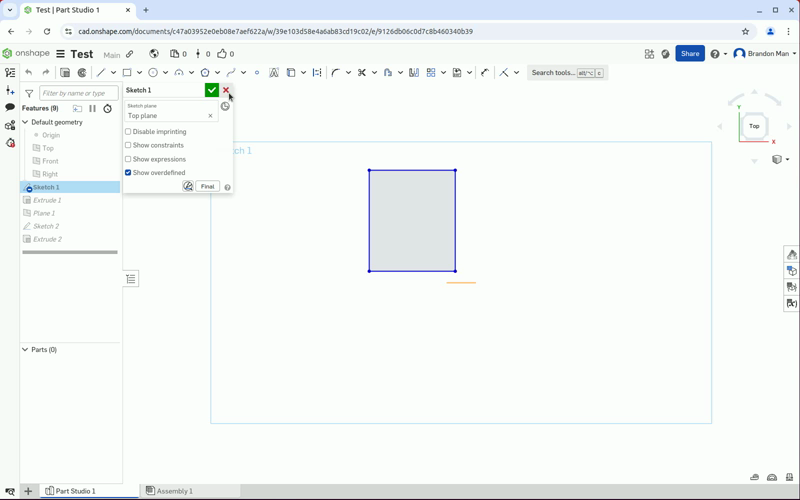
click(229, 92)
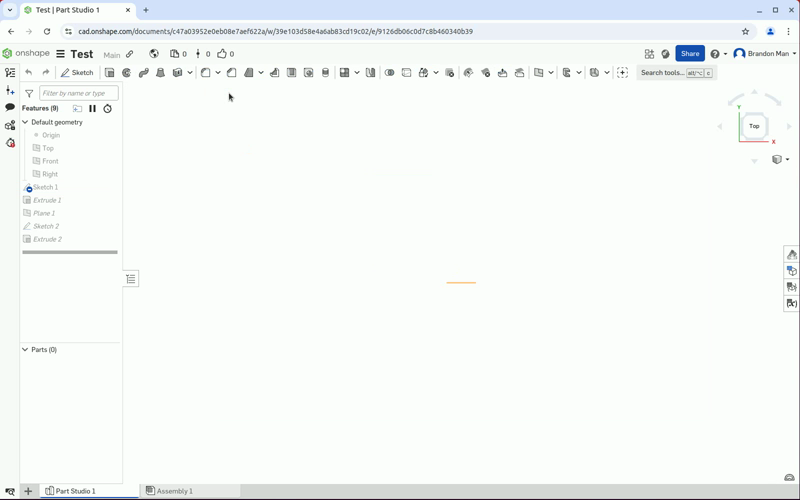
key(shift+s)
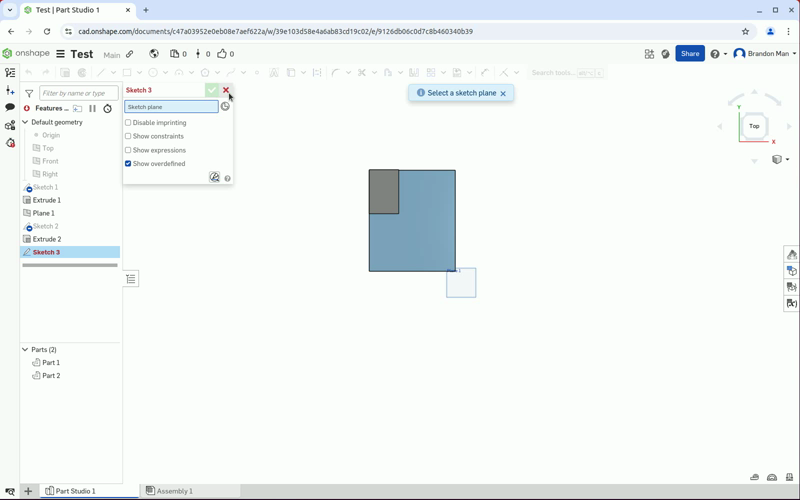
mouse_move(73, 215)
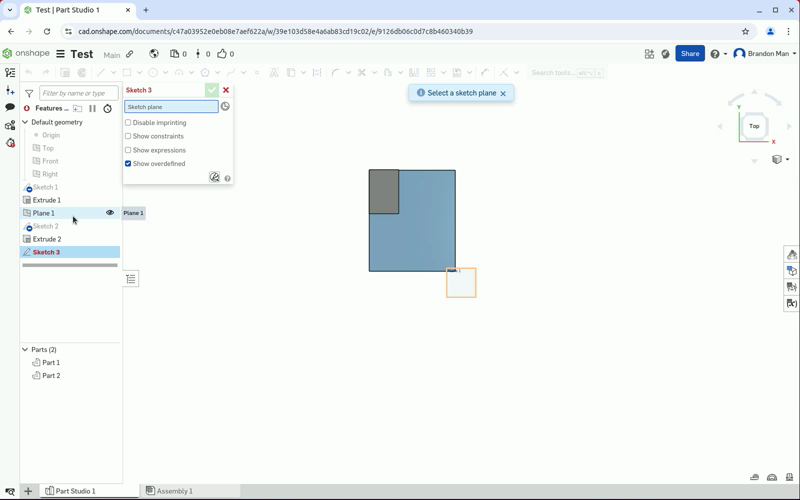
click(73, 215)
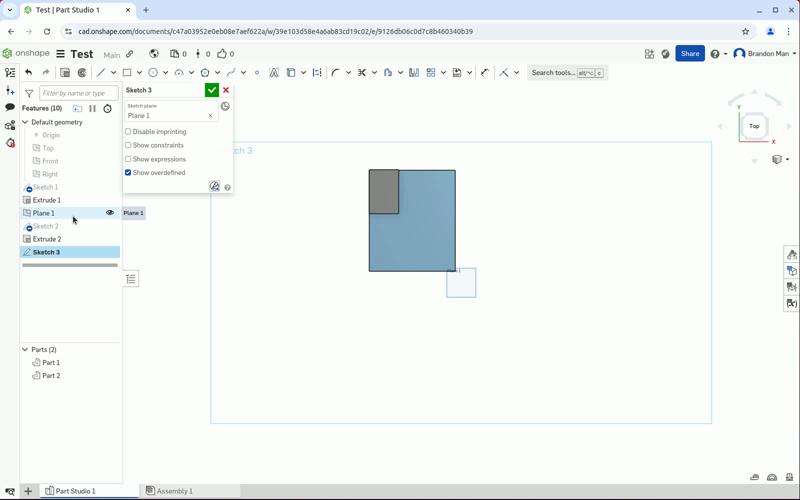
mouse_move(73, 352)
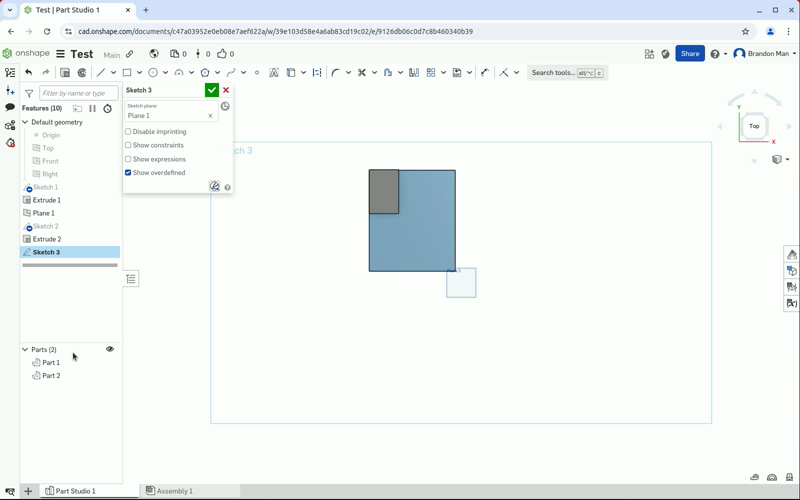
key(y)
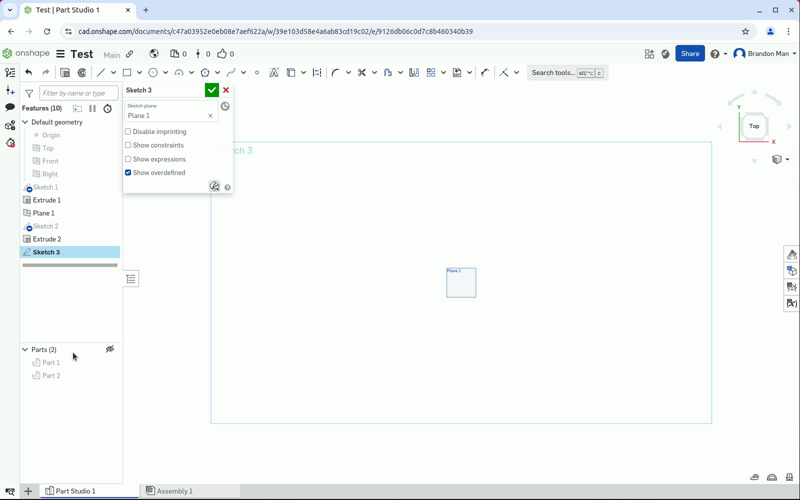
key(l)
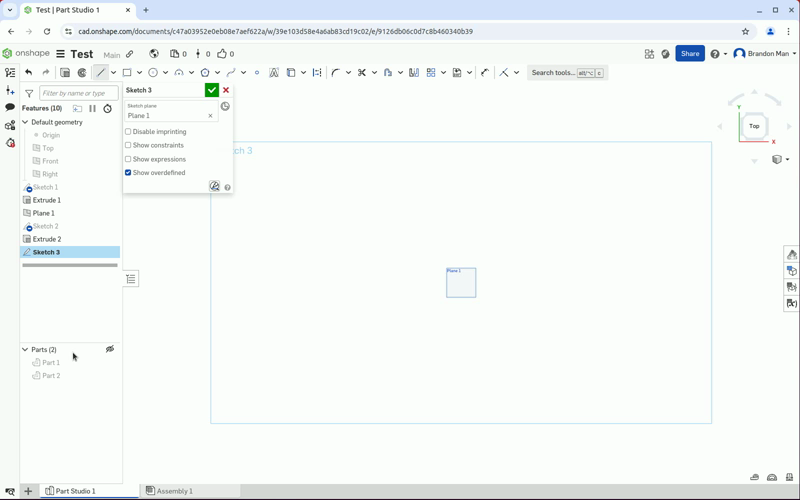
key_down(shift)
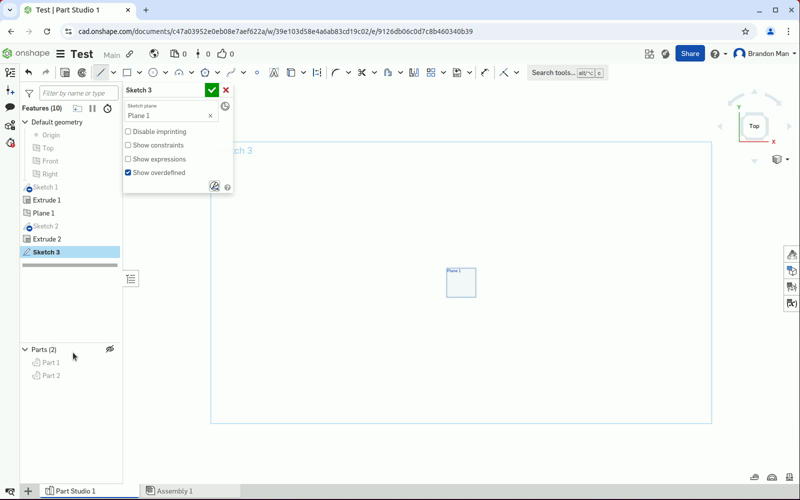
mouse_move(426, 213)
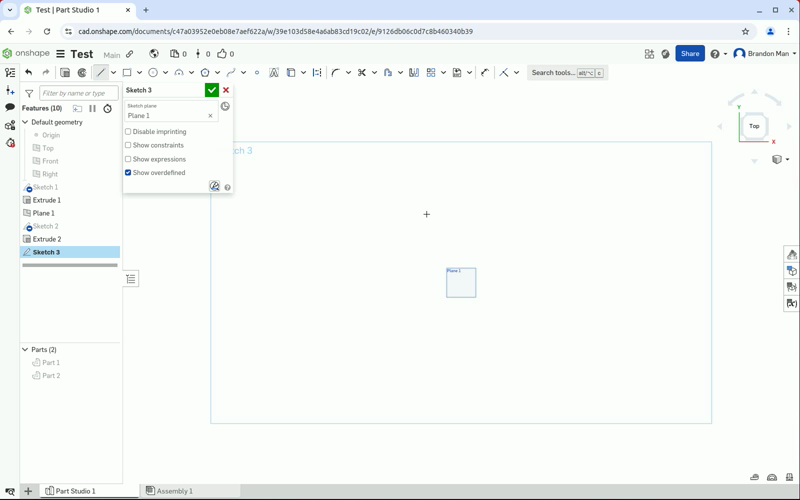
click(426, 213)
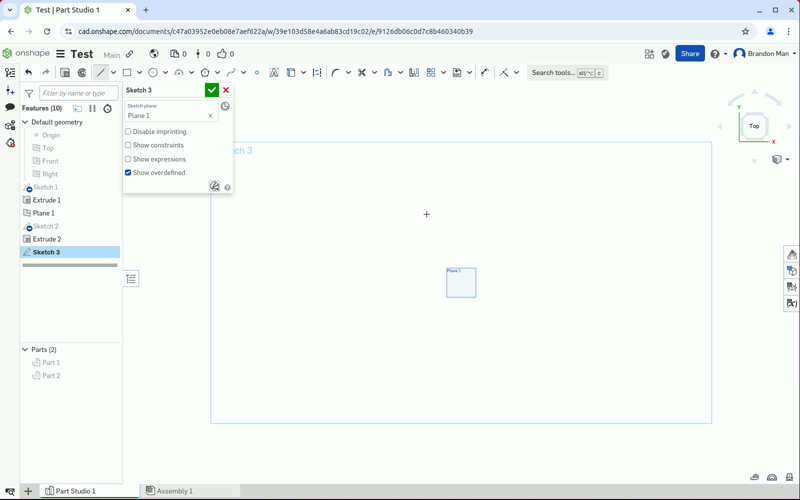
key_up(shift)
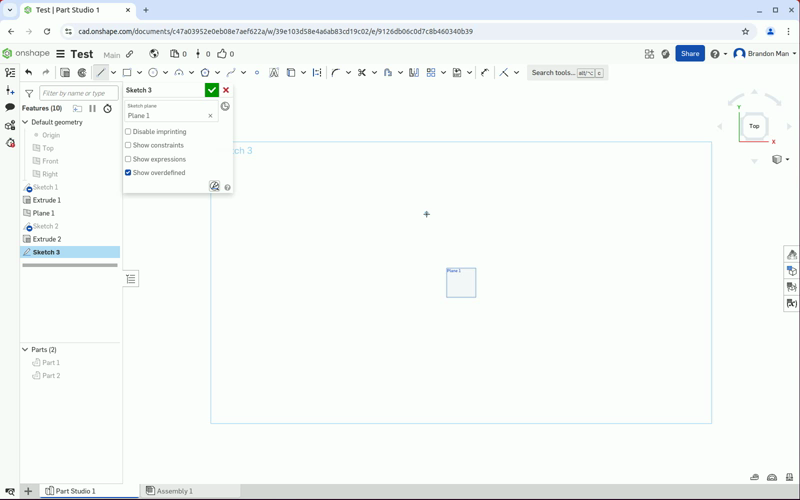
key_down(shift)
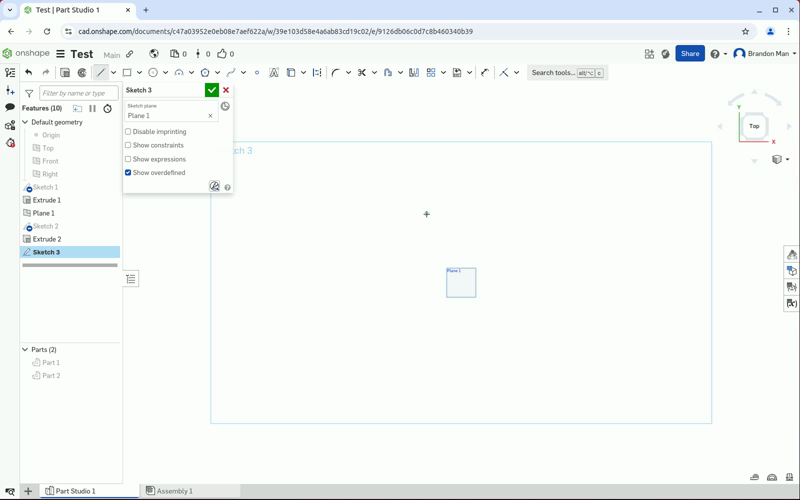
mouse_move(456, 213)
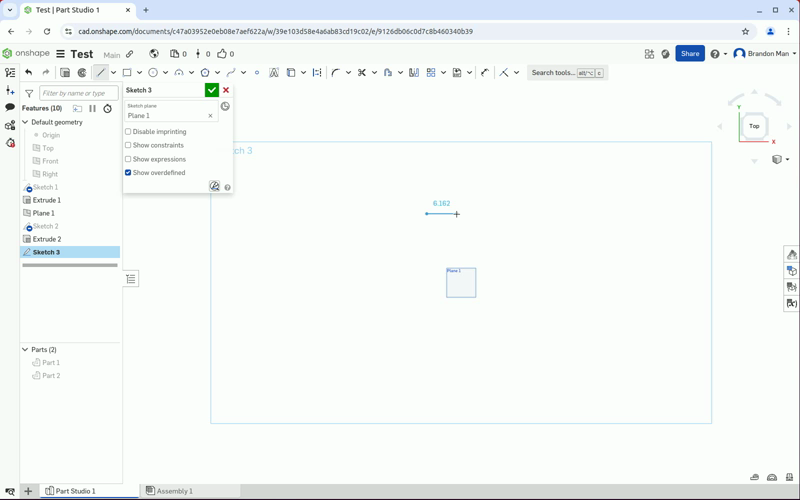
mouse_move(456, 213)
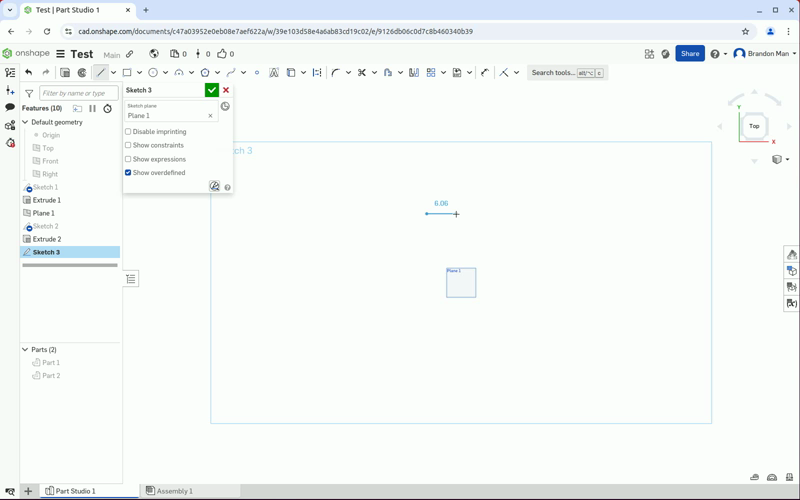
click(456, 213)
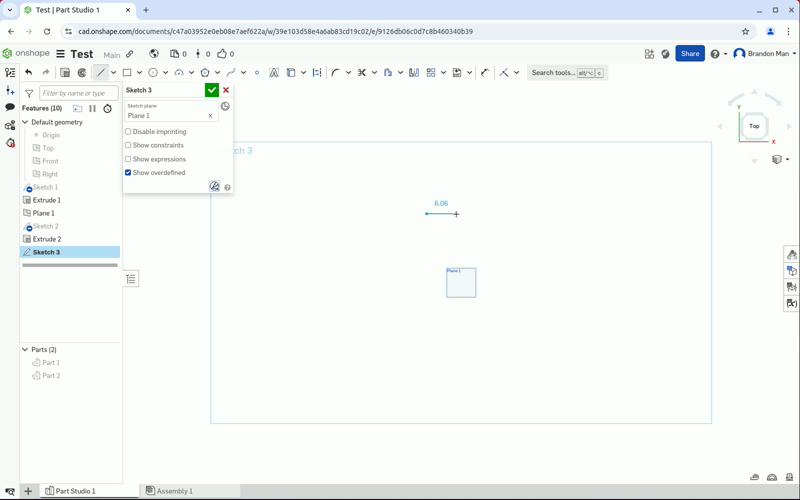
key_up(shift)
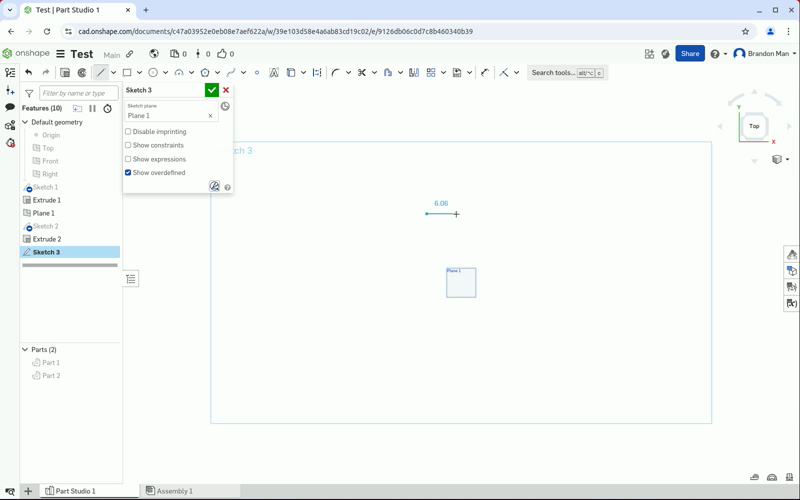
key_down(shift)
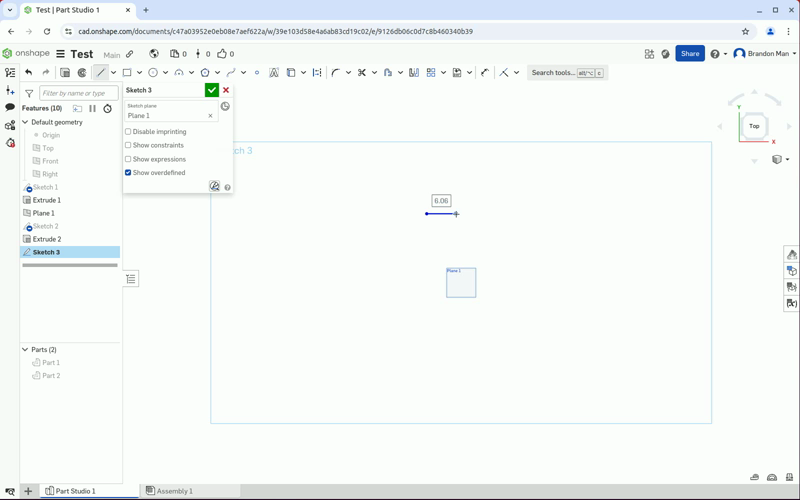
mouse_move(486, 213)
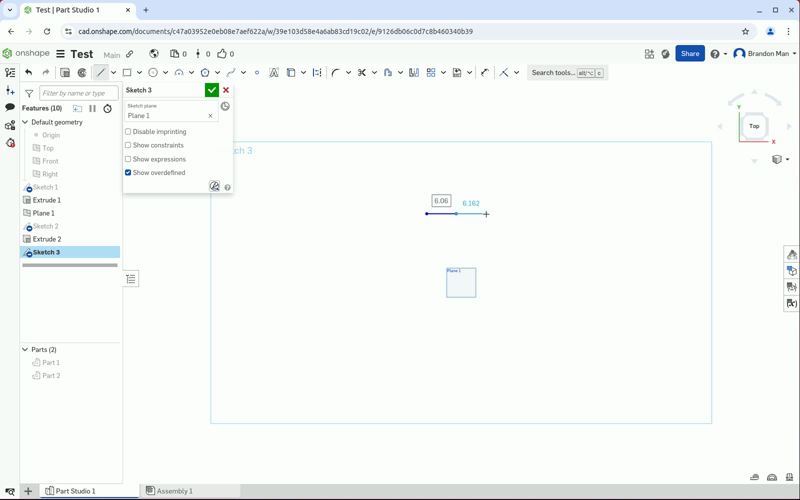
mouse_move(456, 169)
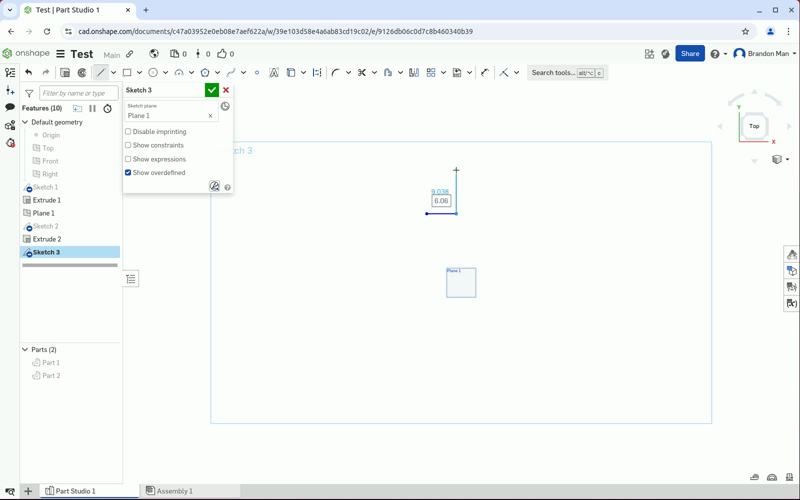
click(456, 169)
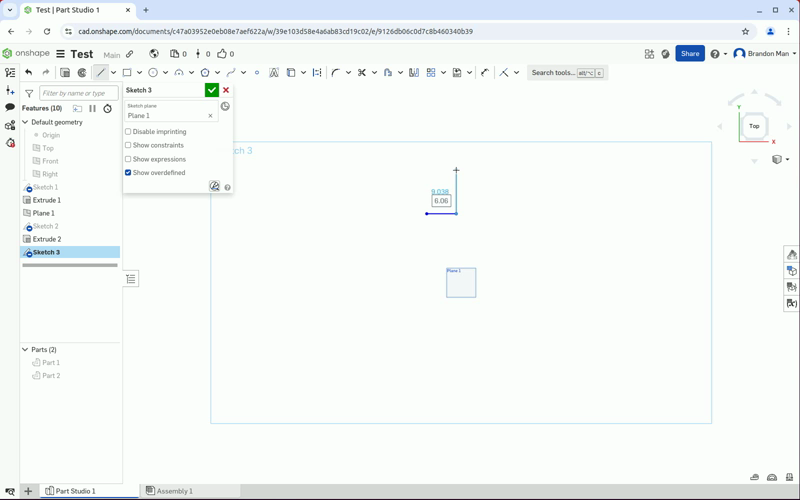
key_up(shift)
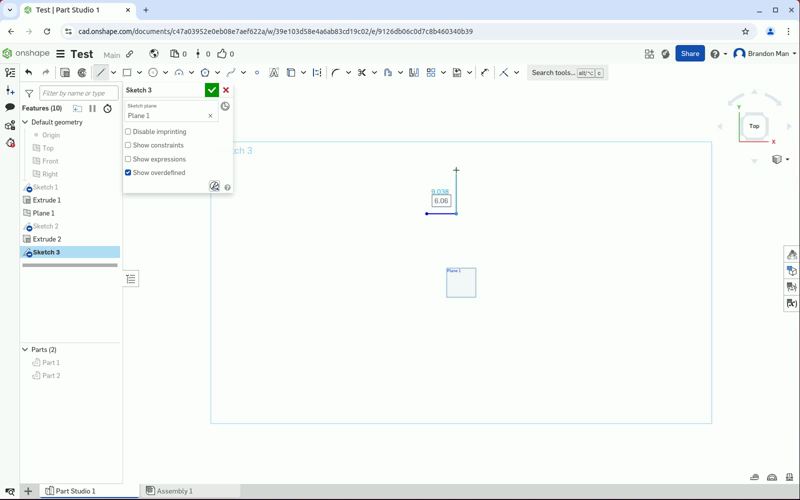
key_down(shift)
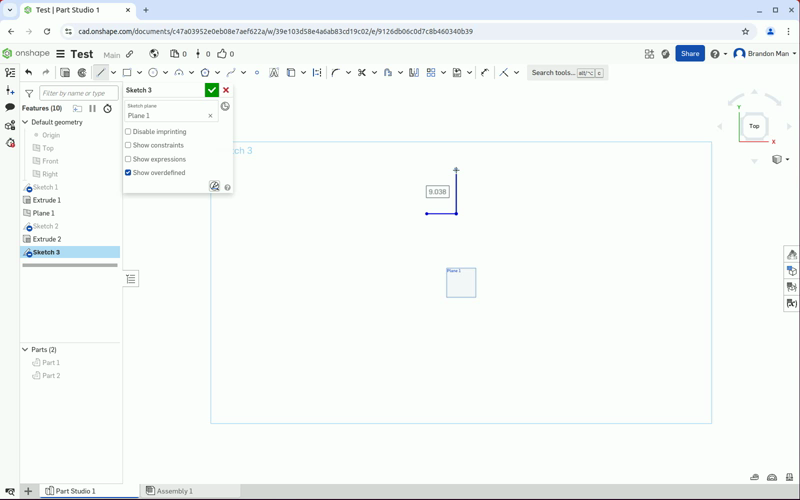
mouse_move(486, 169)
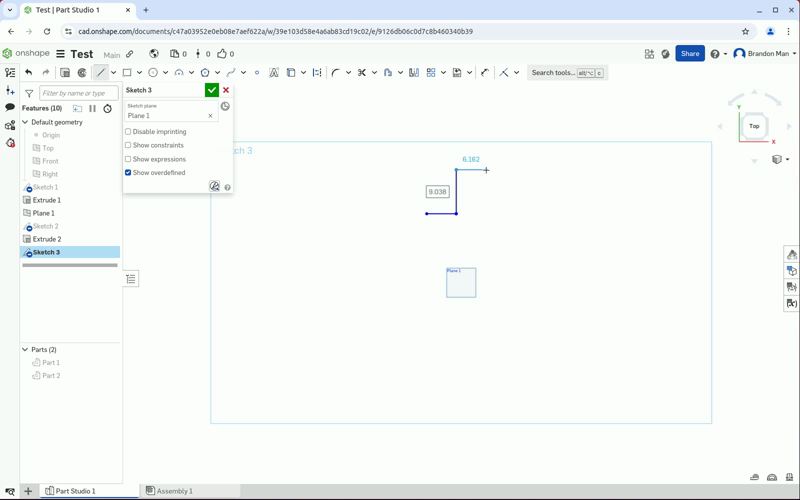
mouse_move(426, 169)
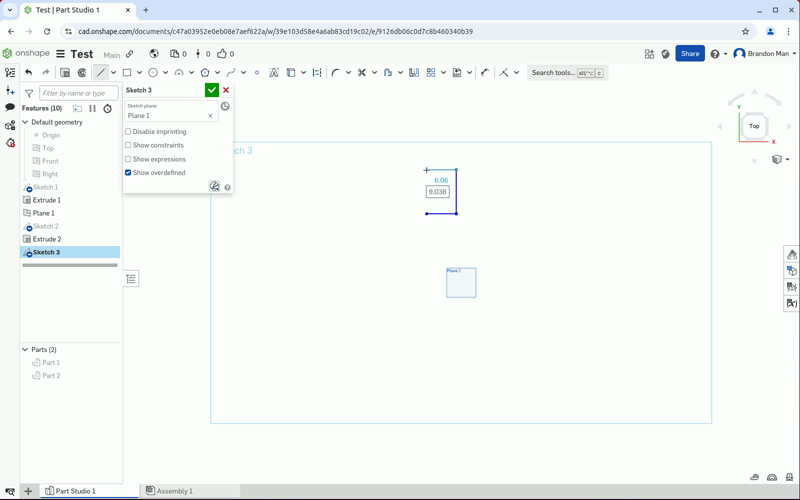
click(426, 169)
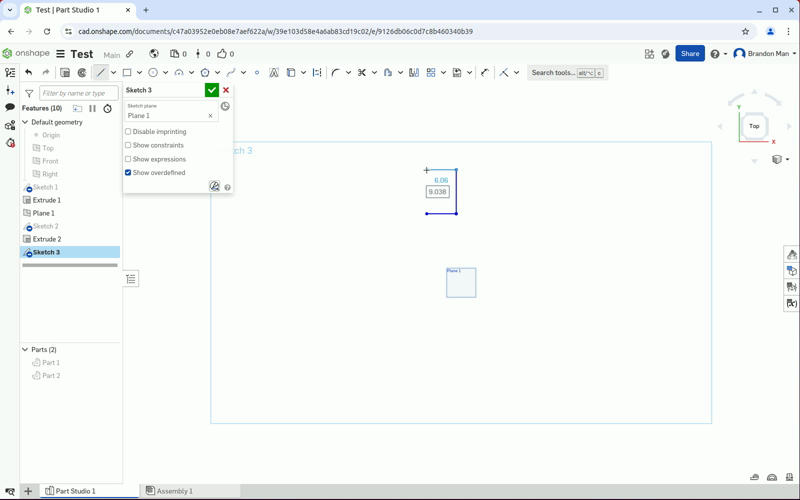
key_up(shift)
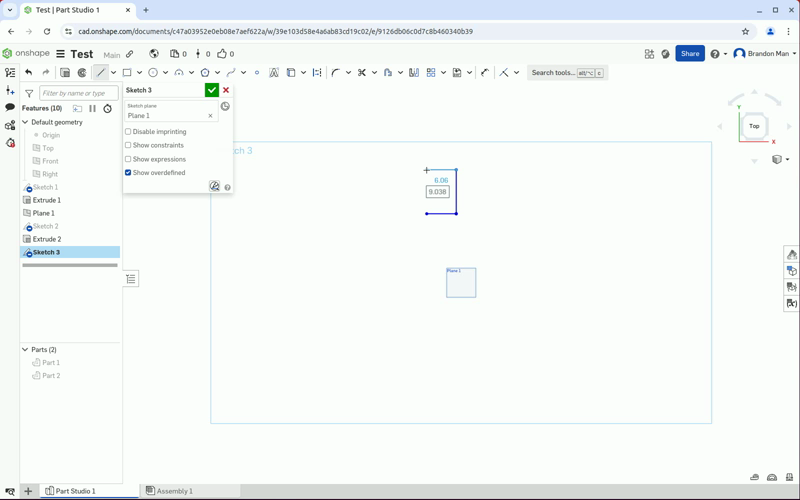
mouse_move(456, 169)
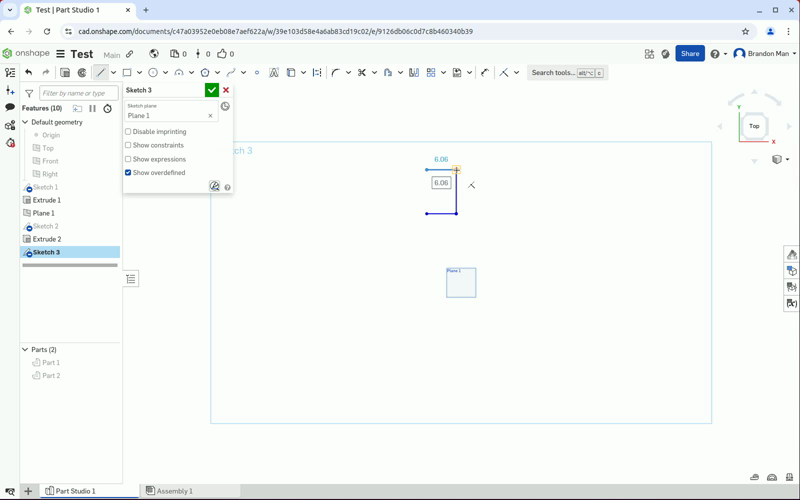
key_down(shift)
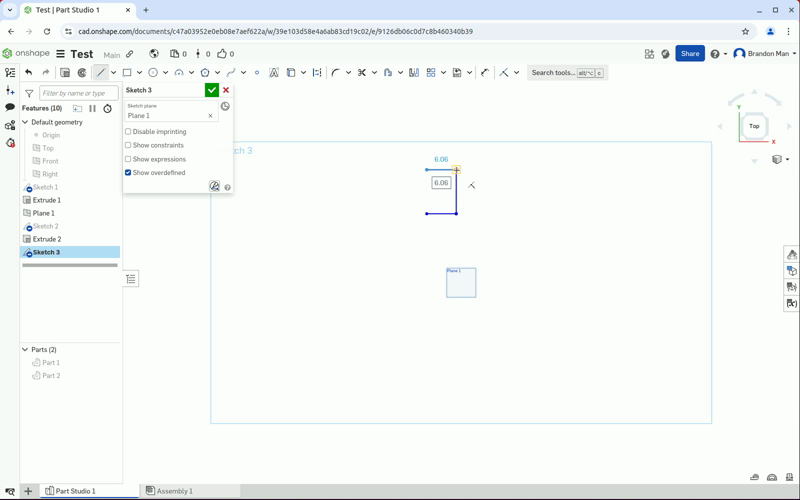
mouse_move(426, 213)
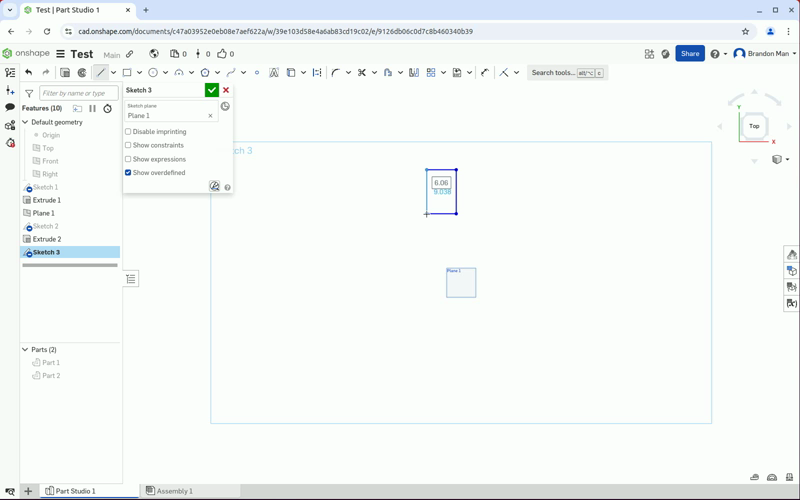
key_up(shift)
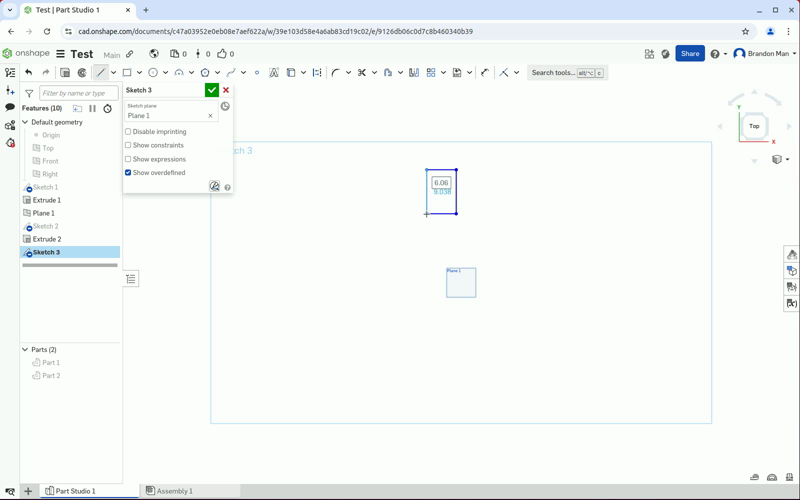
click(426, 213)
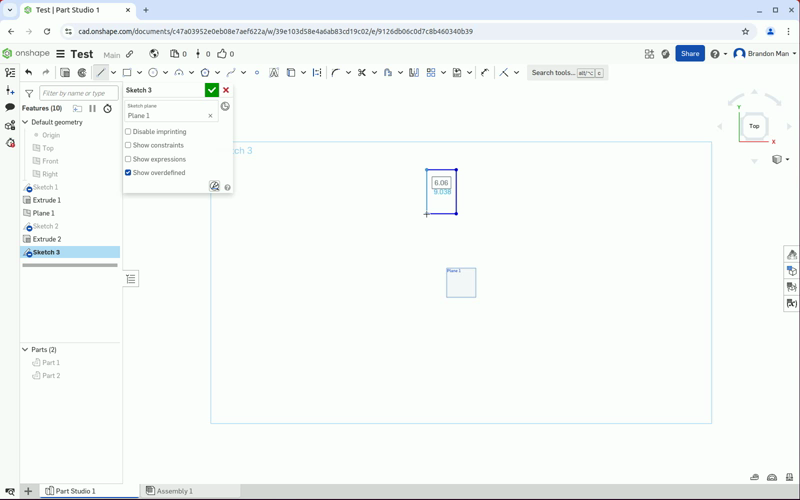
key(esc)
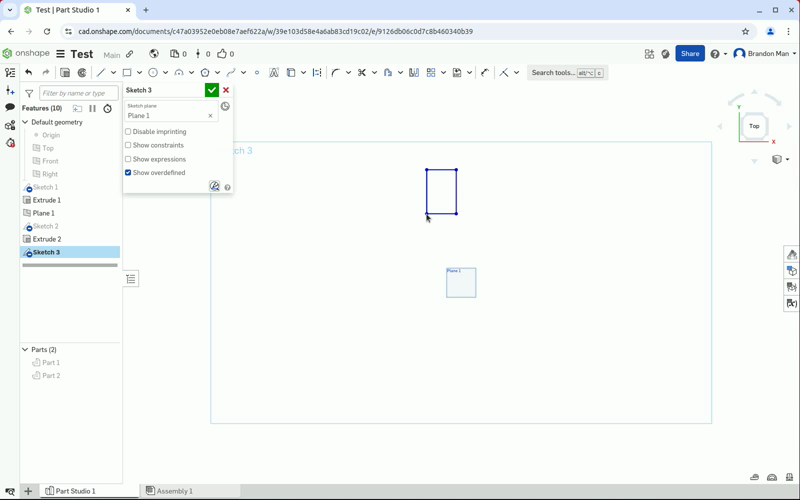
mouse_move(435, 193)
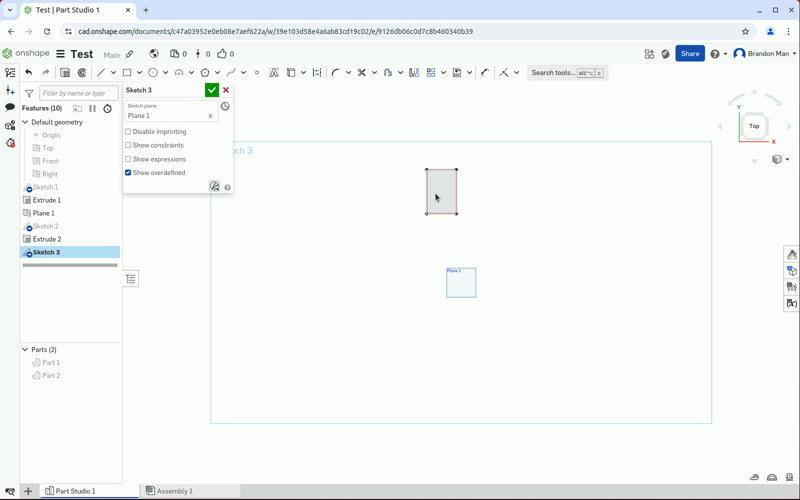
scroll(6)
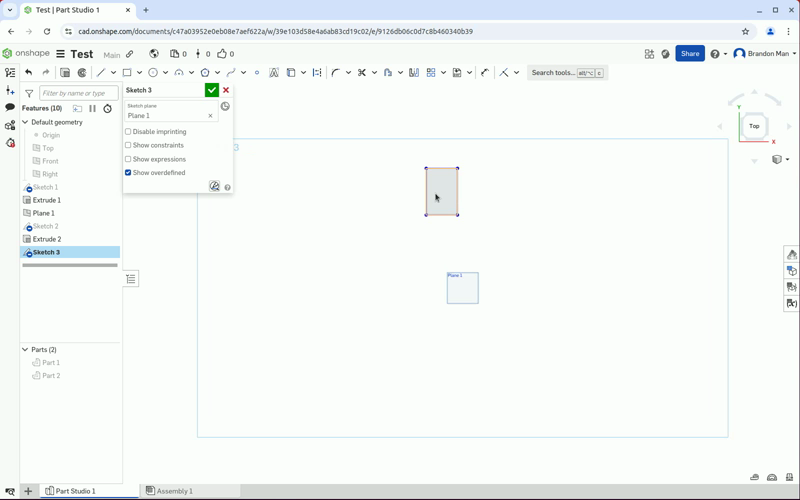
scroll(6)
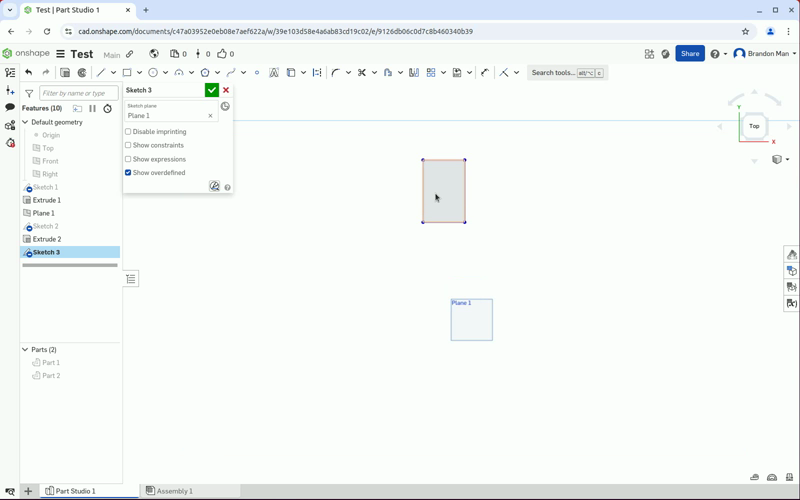
scroll(6)
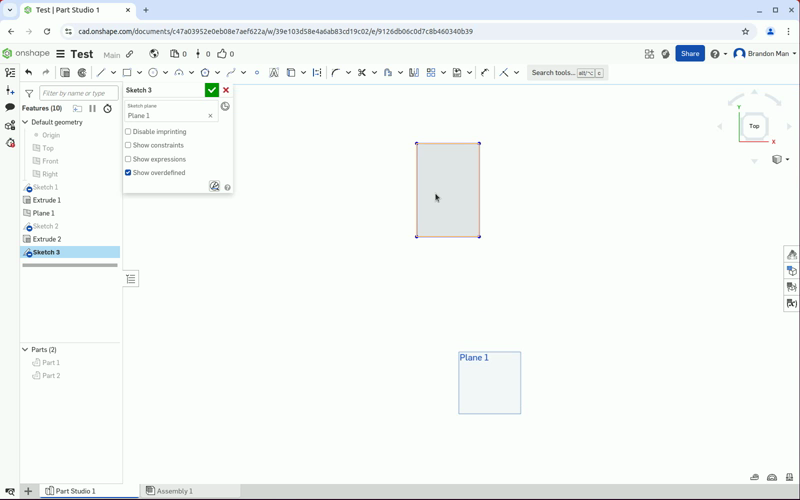
scroll(6)
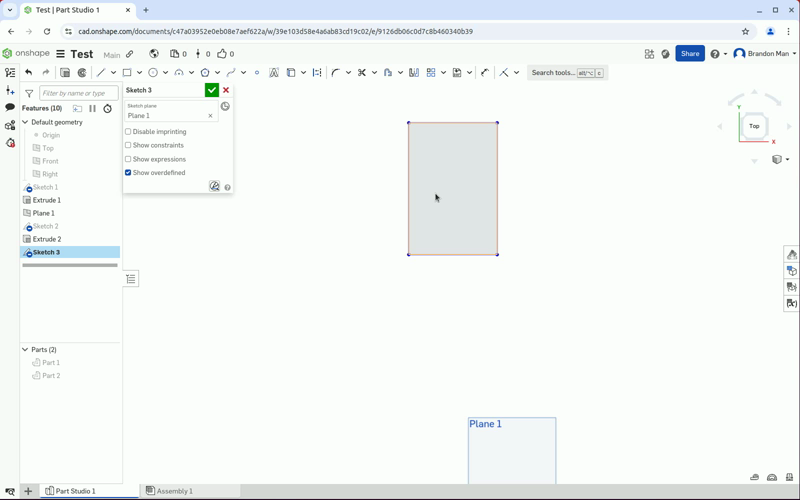
scroll(6)
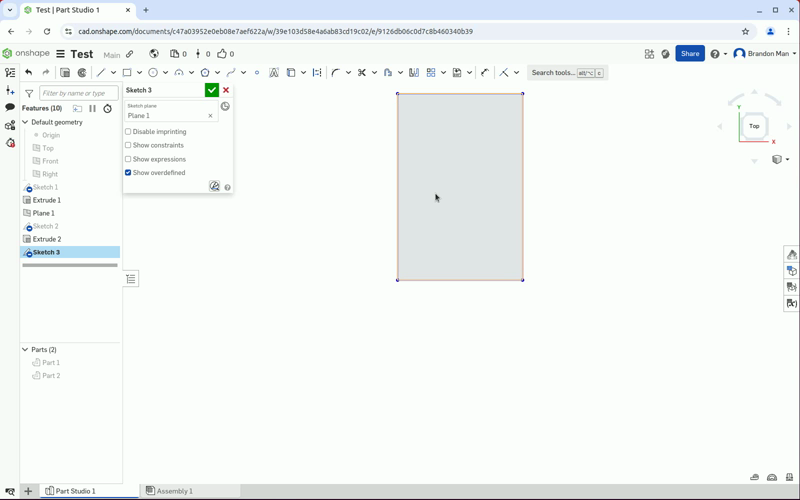
scroll(6)
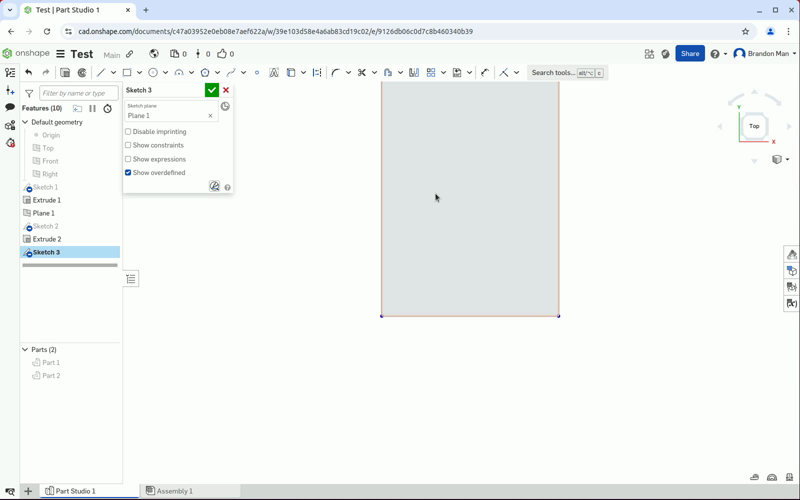
scroll(6)
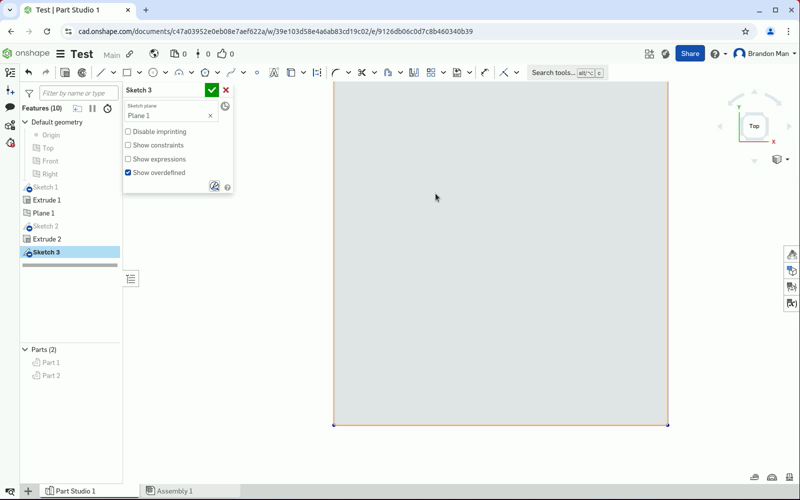
click(435, 193)
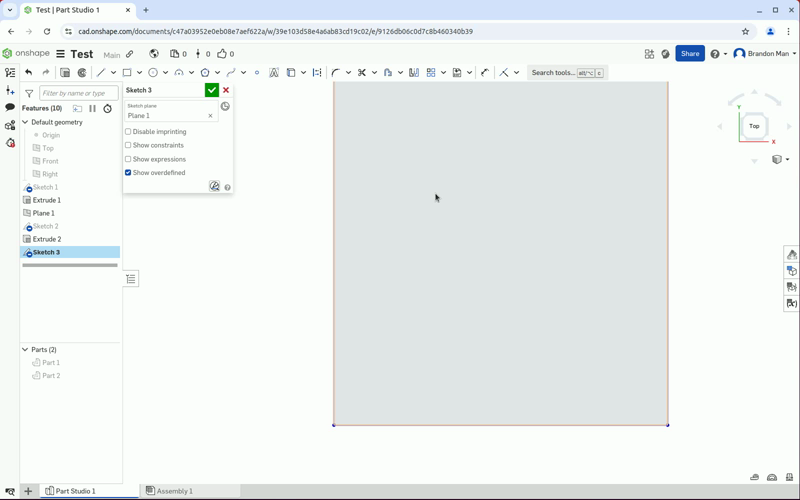
scroll(-6)
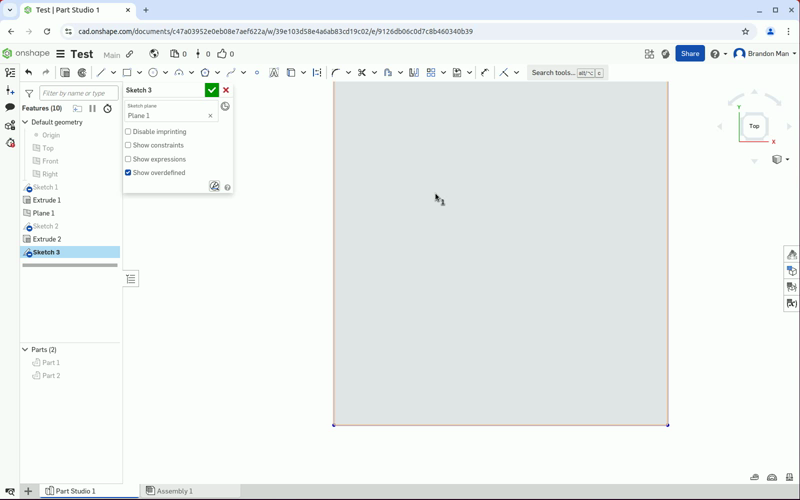
scroll(-6)
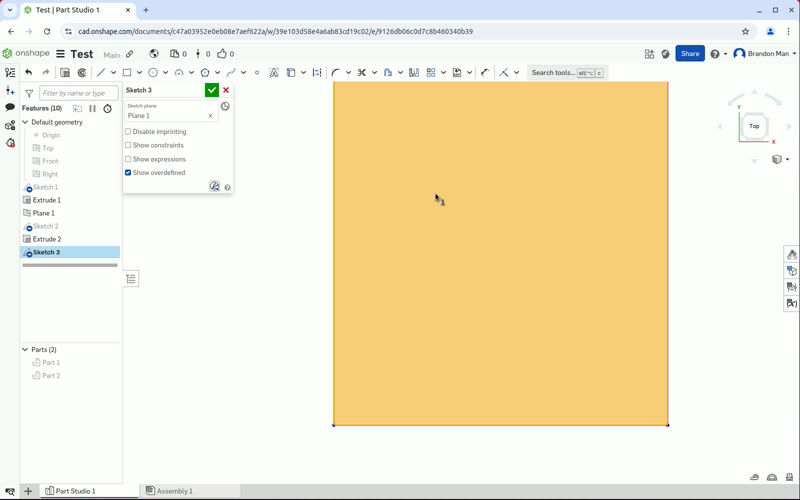
scroll(-6)
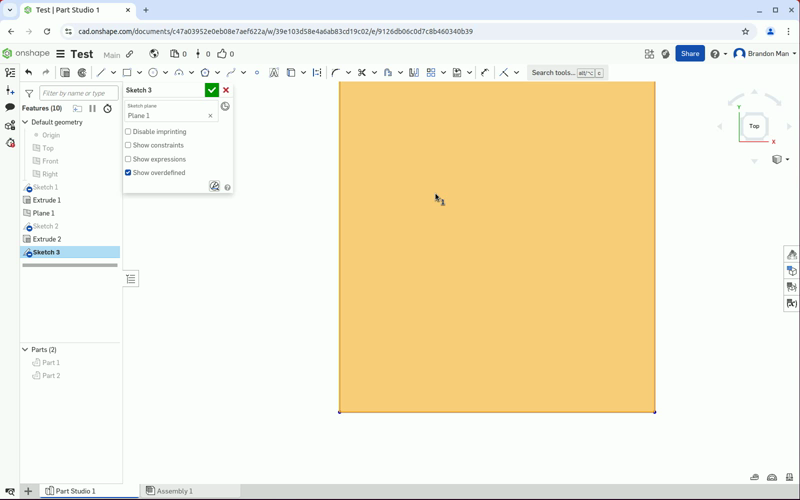
scroll(-6)
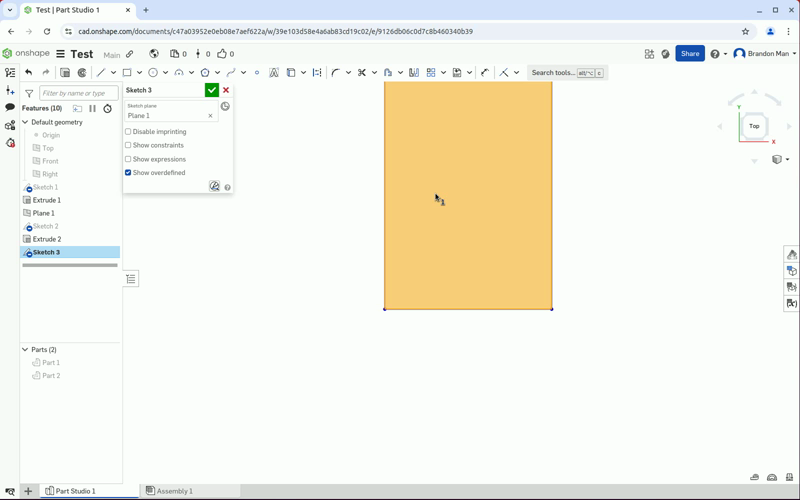
scroll(-6)
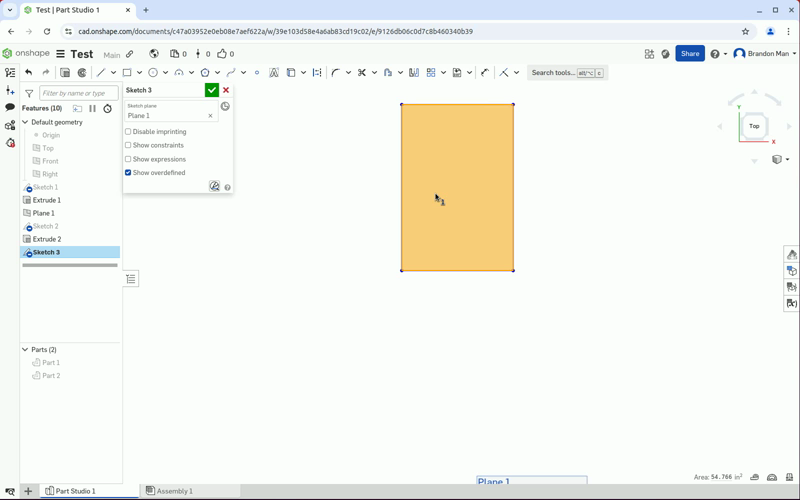
scroll(-6)
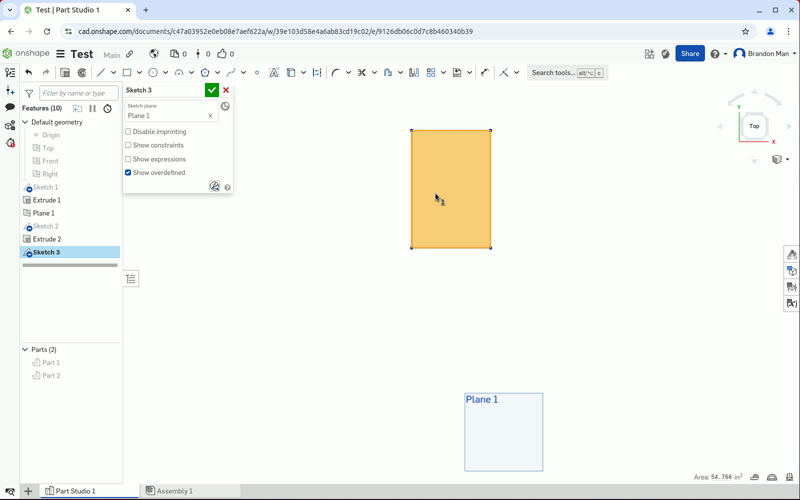
scroll(-6)
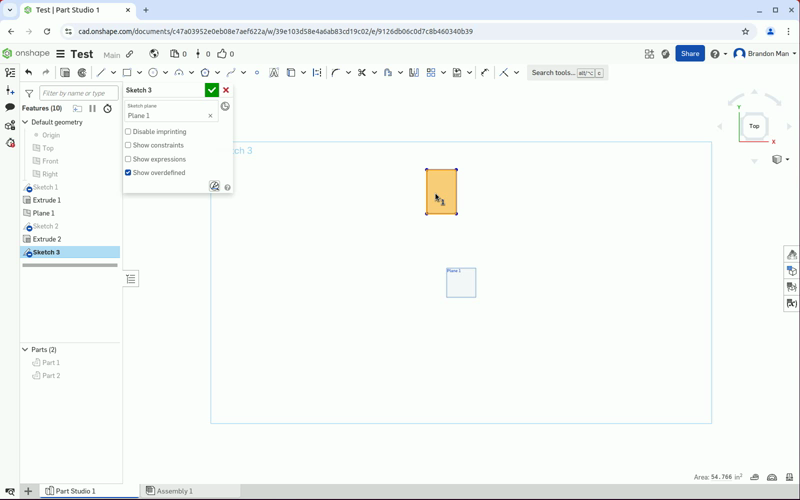
mouse_move(73, 352)
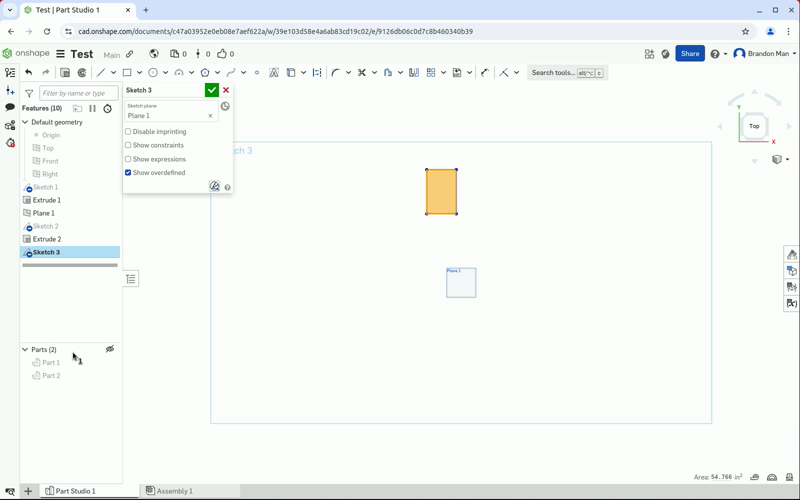
key(shift+y)
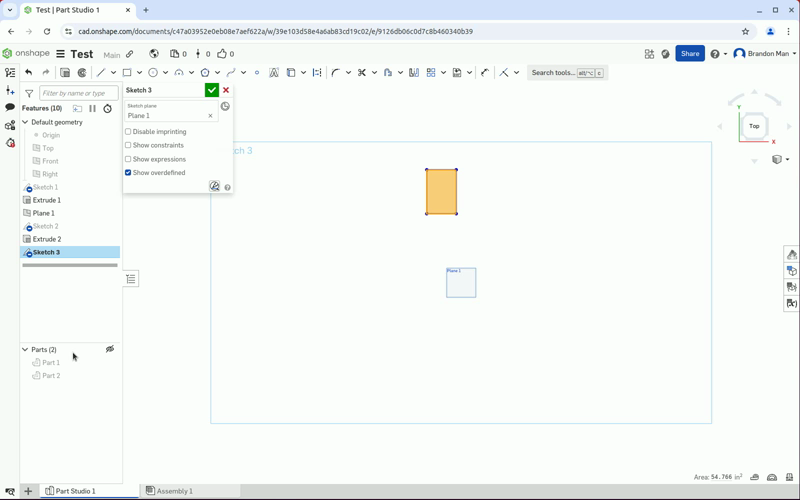
key(shift+e)
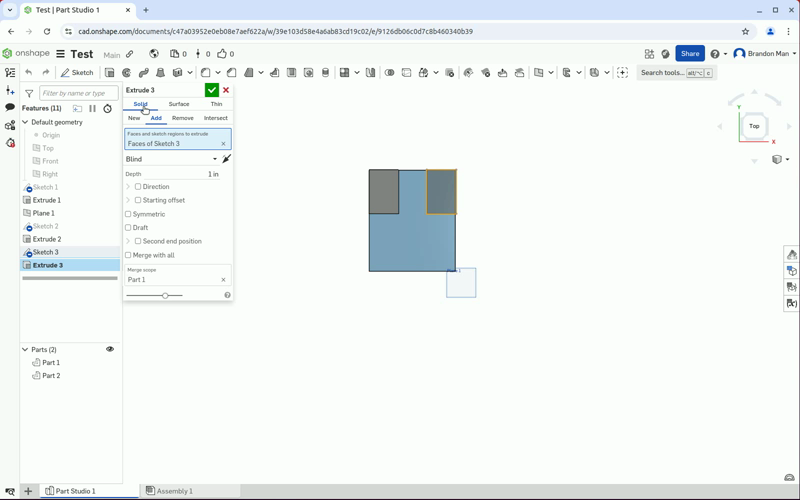
mouse_move(143, 106)
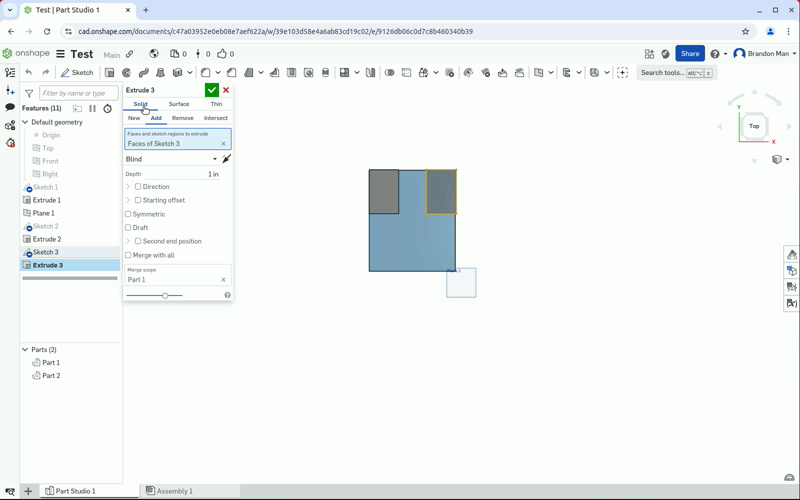
click(143, 106)
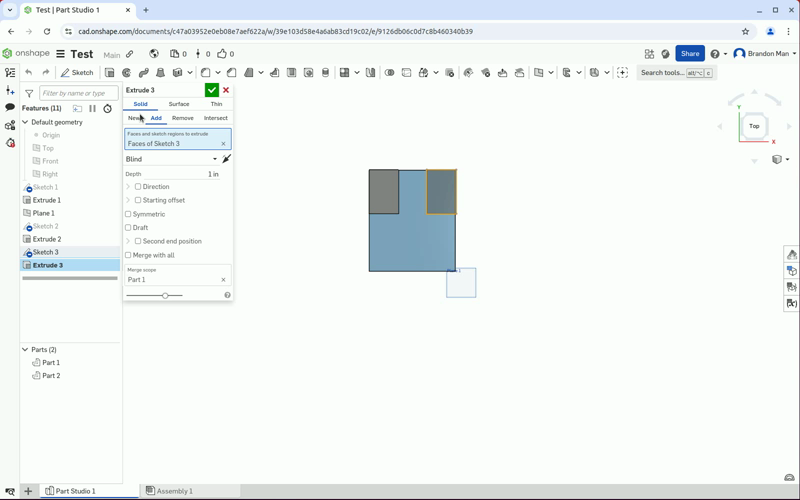
mouse_move(137, 120)
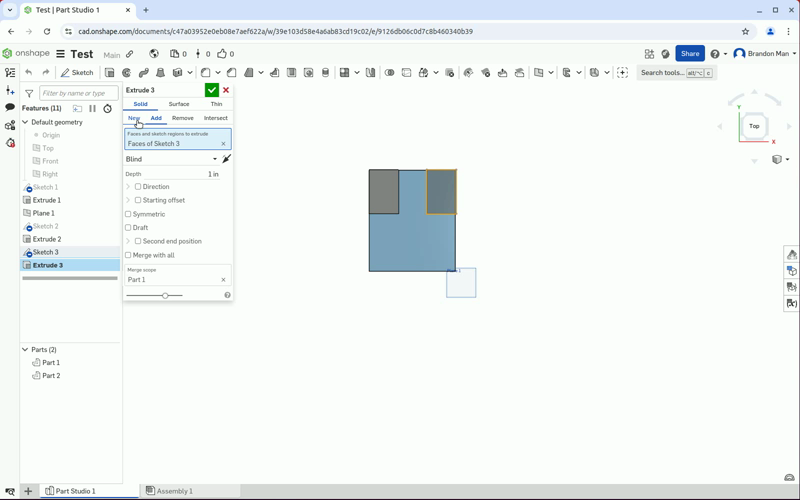
click(137, 120)
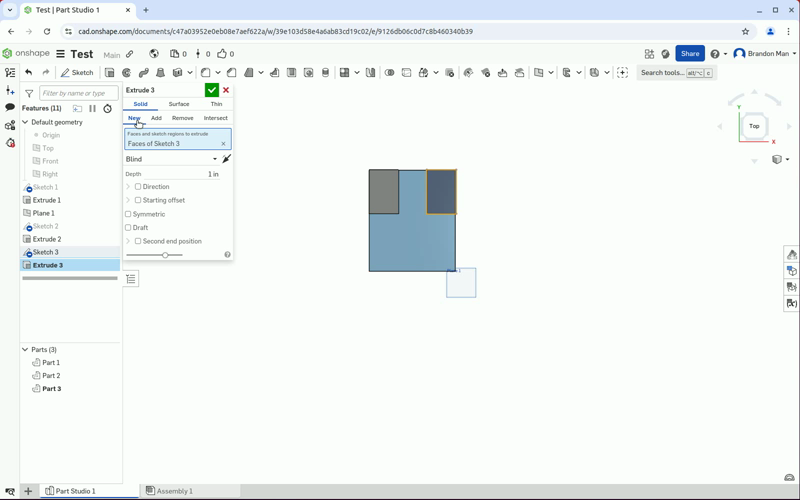
key(tab, 4)
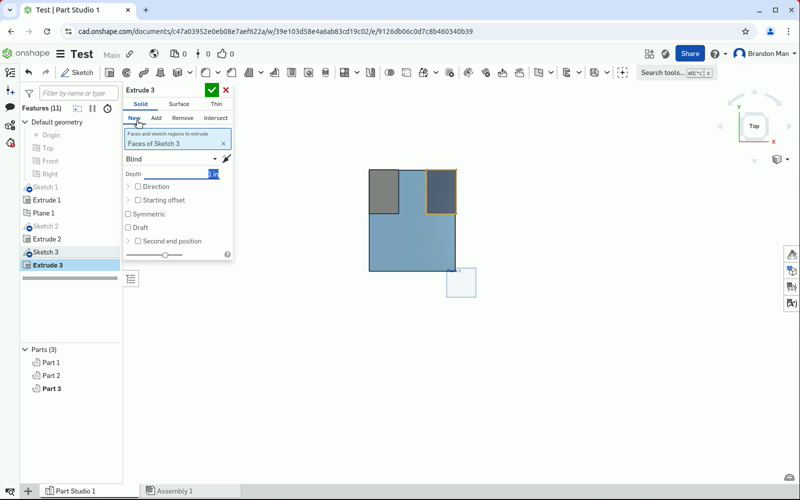
text(6.018)
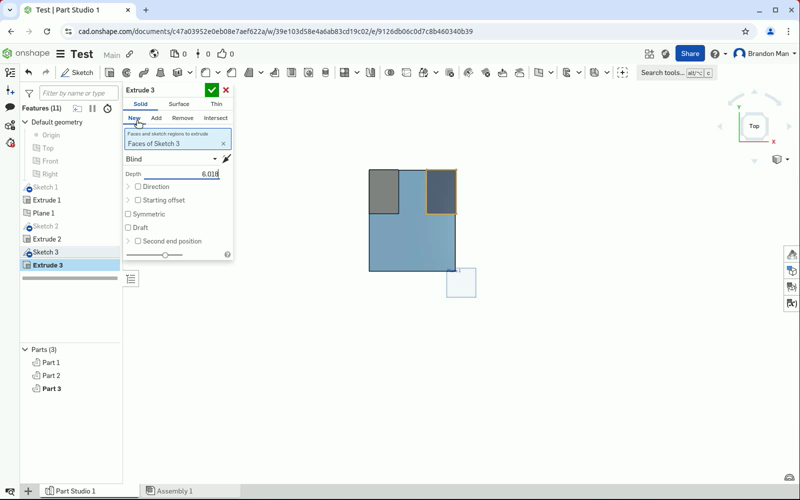
key(enter)
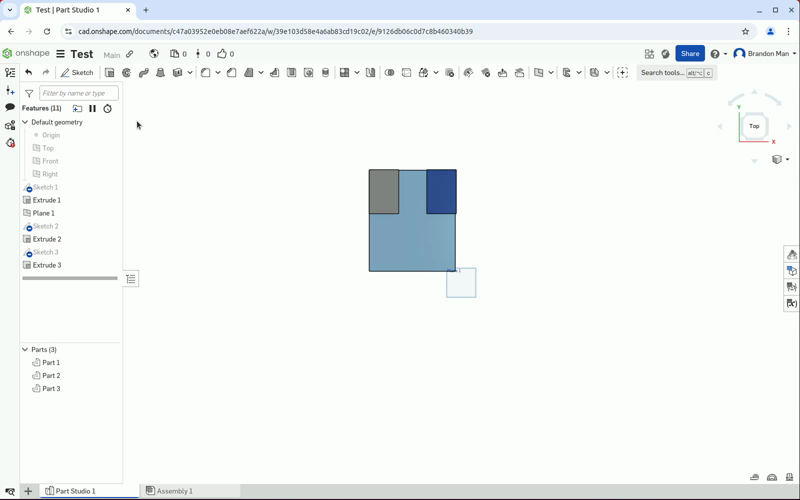
key(shift+h)
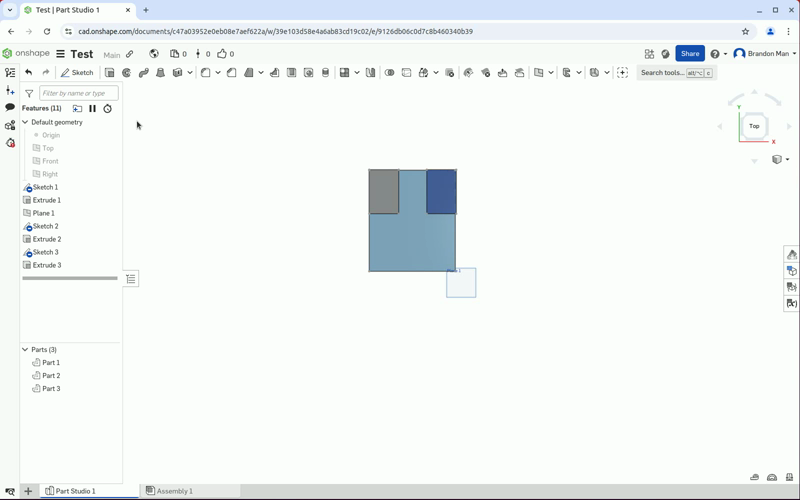
key(shift+h)
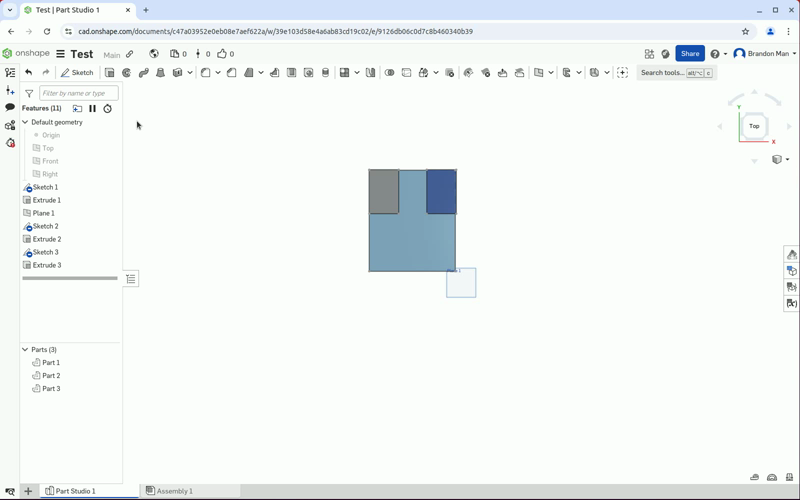
key(shift+7)
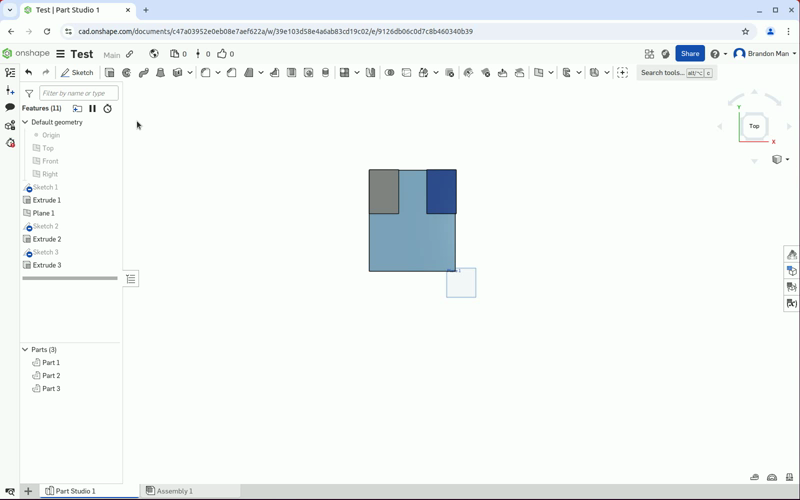
key(up, 3)
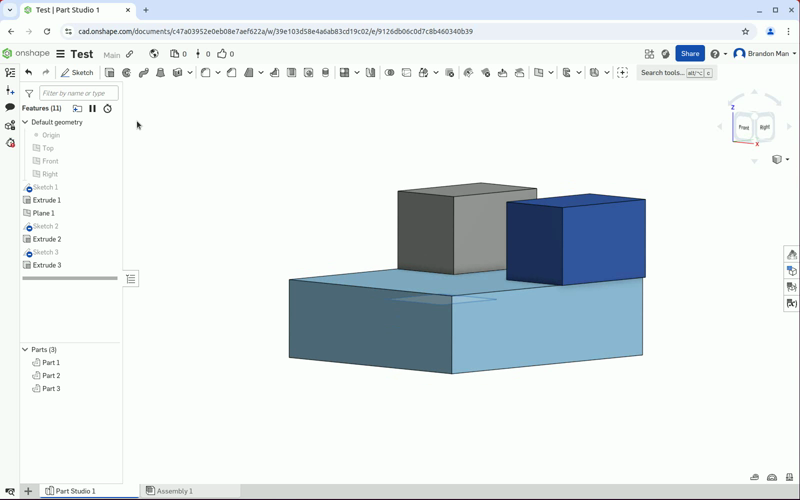
key(left, 3)
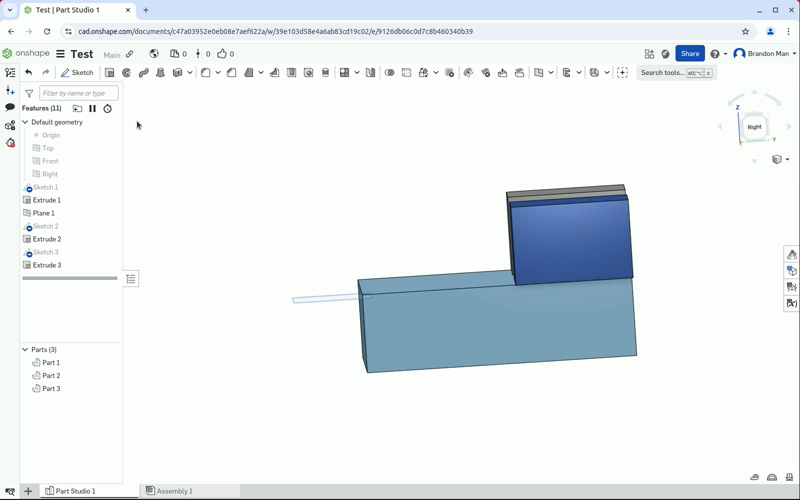
key(right, 3)
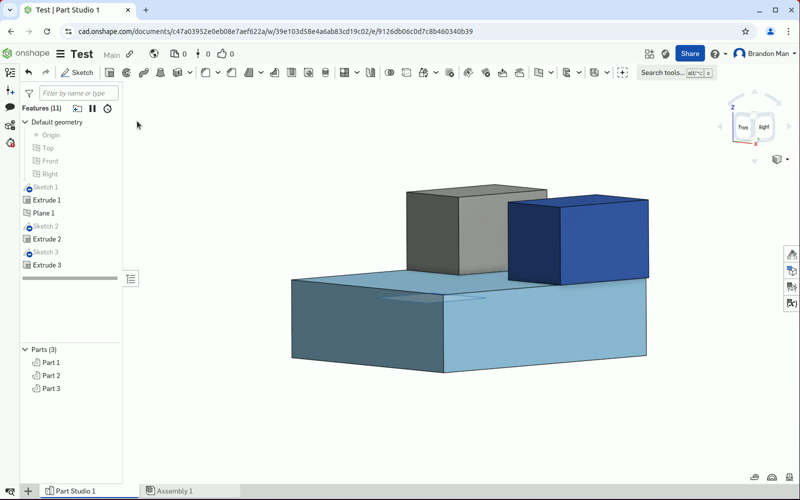
key(down, 3)
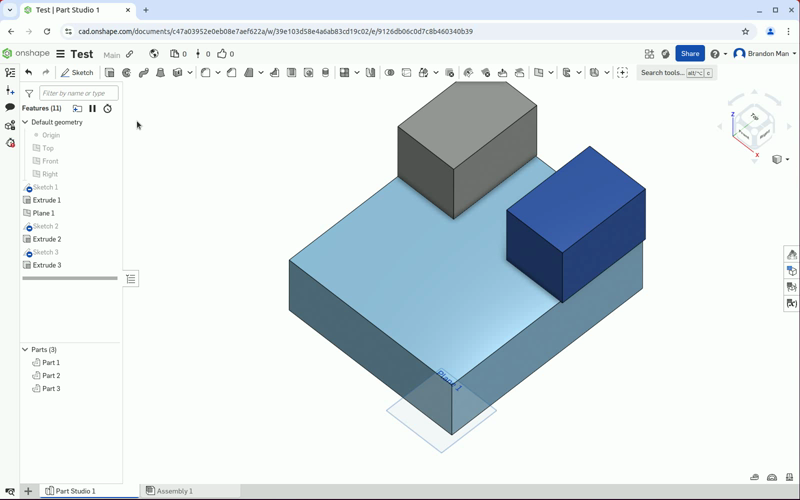
mouse_move(73, 189)
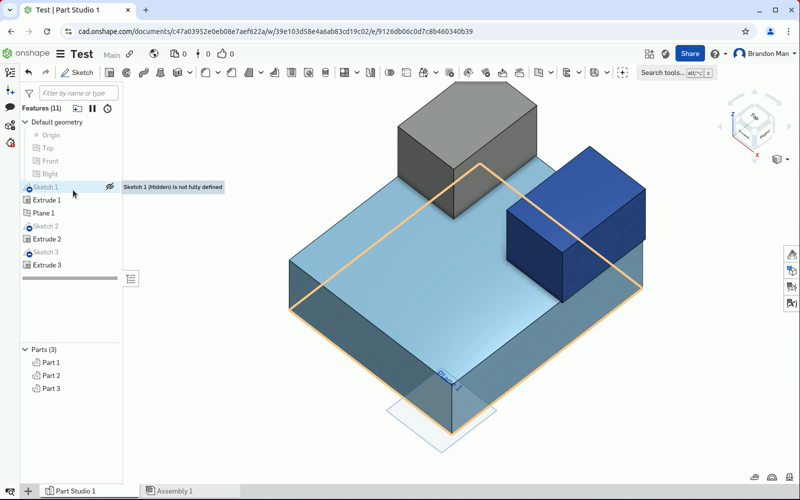
click(73, 189)